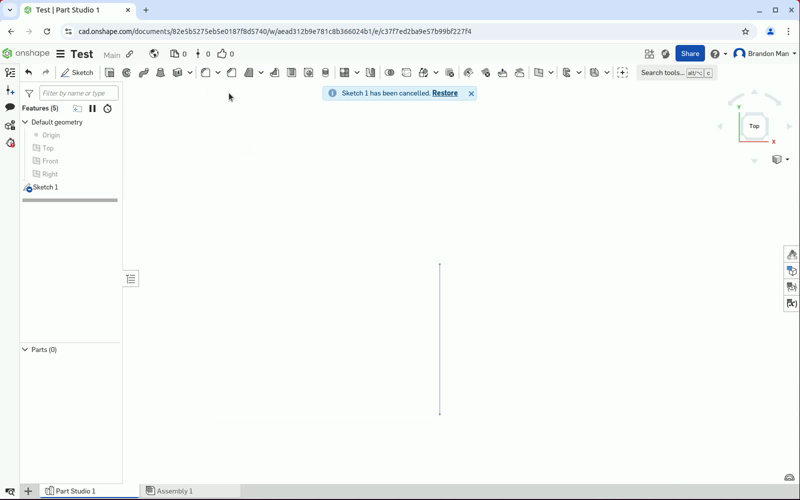
key(shift+h)
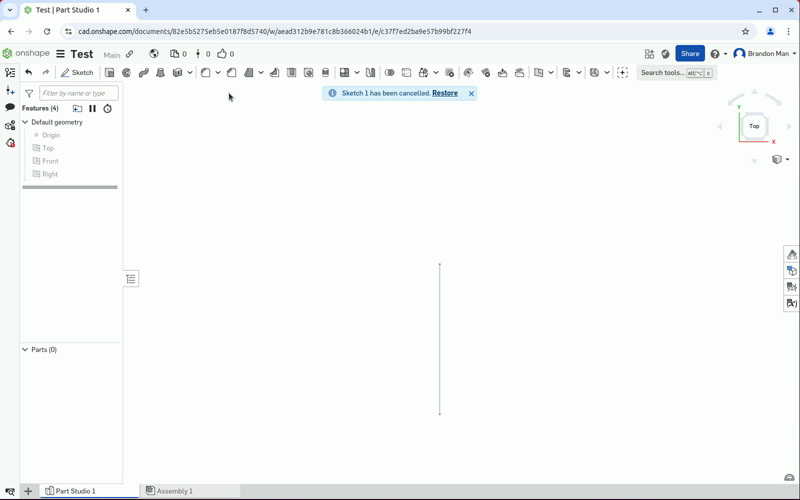
key(shift+s)
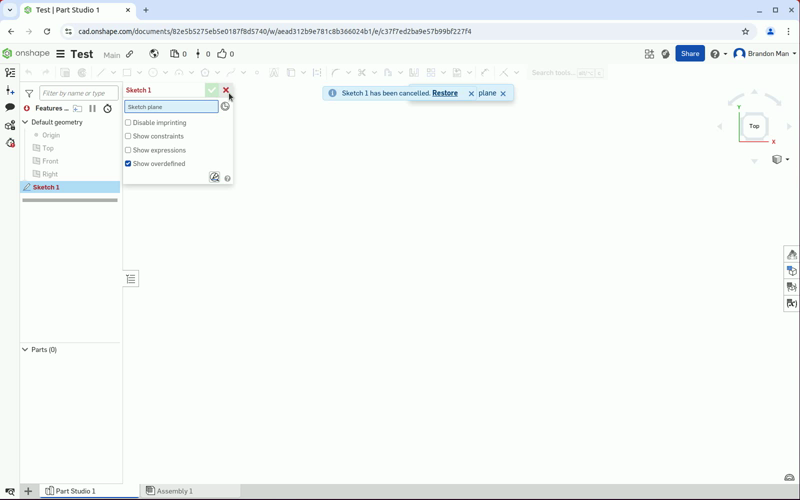
mouse_move(73, 150)
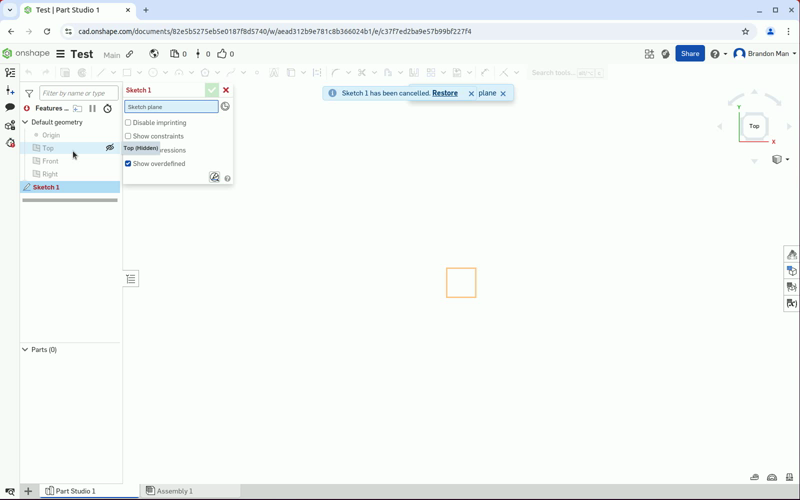
click(73, 150)
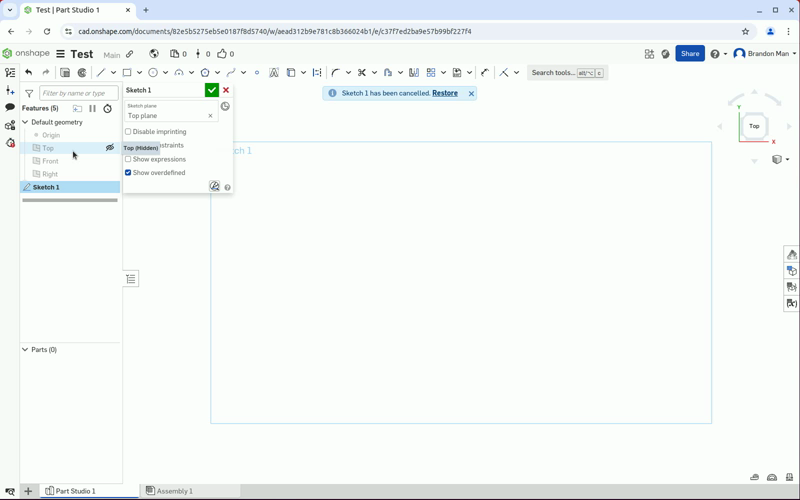
mouse_move(73, 352)
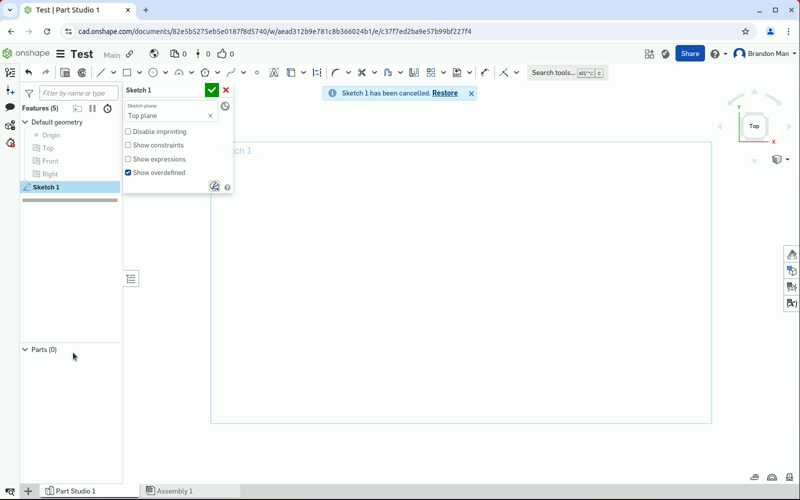
key(y)
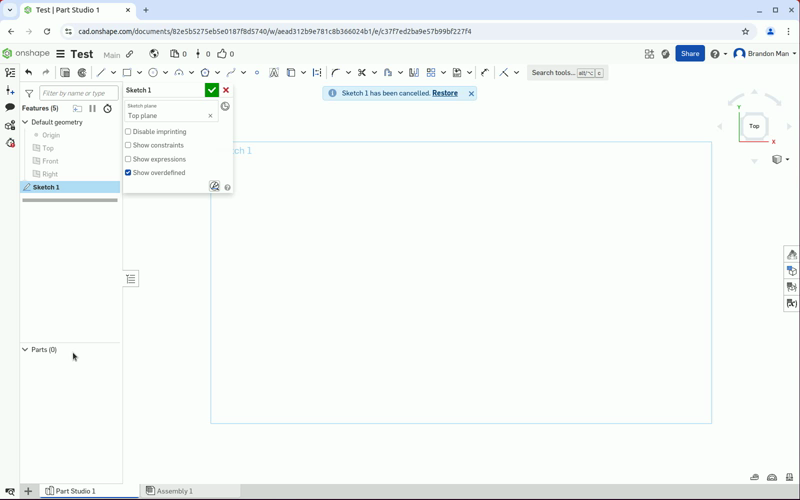
key(c)
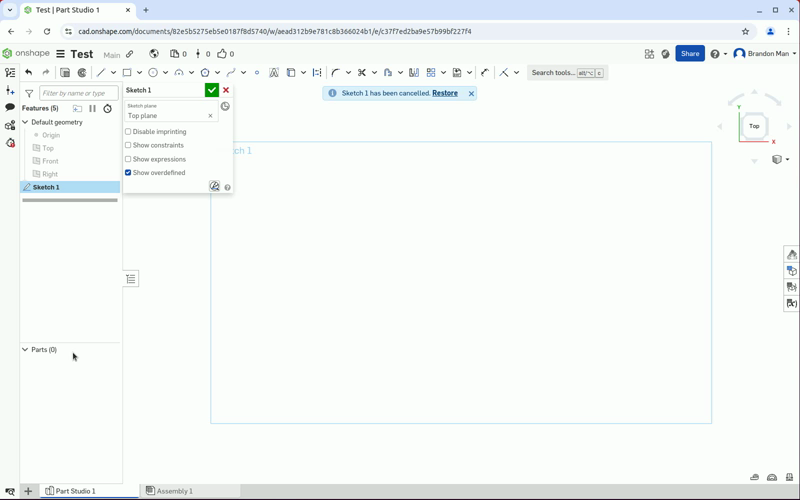
key_down(shift)
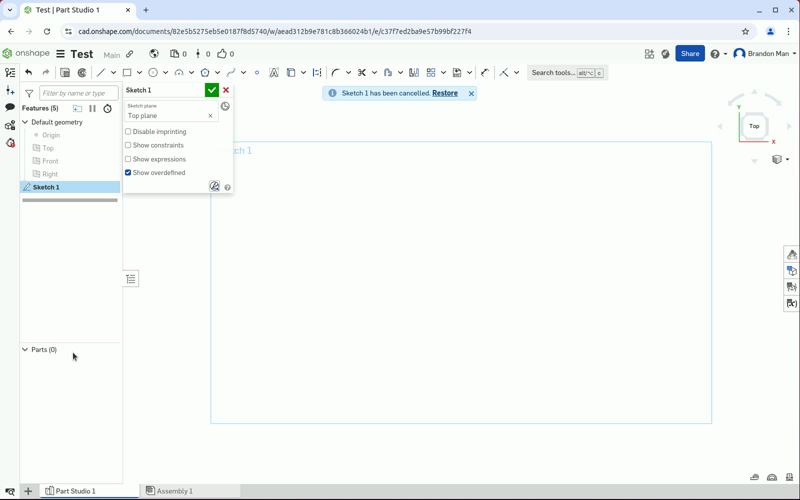
mouse_move(461, 282)
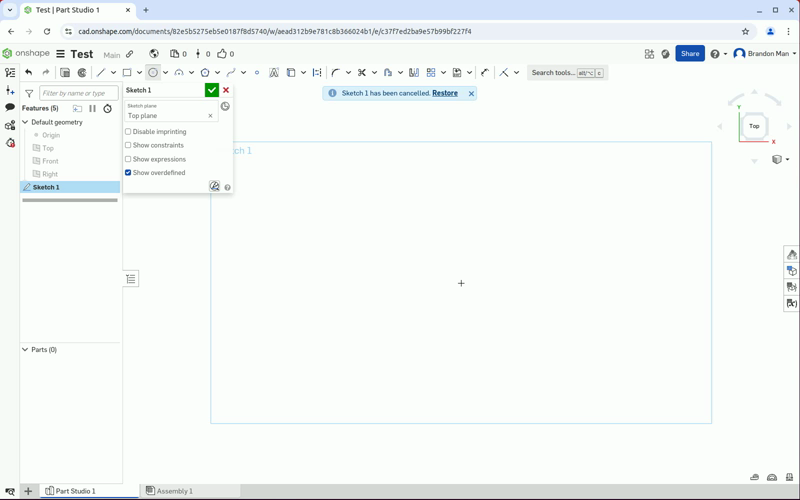
click(461, 282)
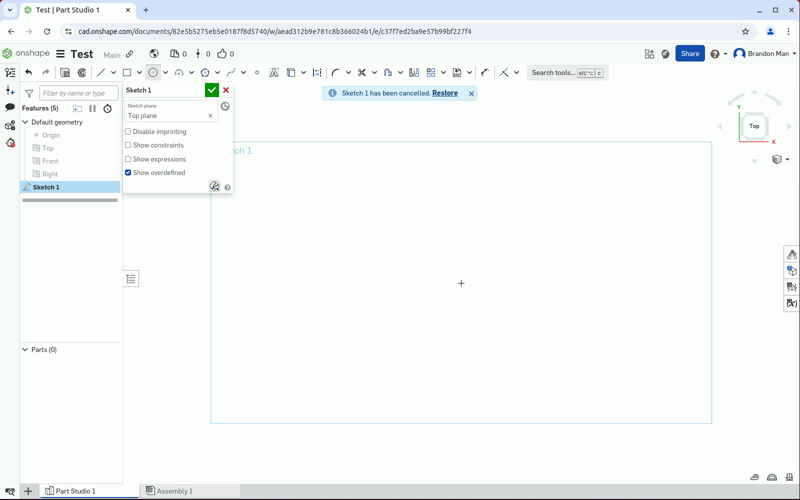
key_up(shift)
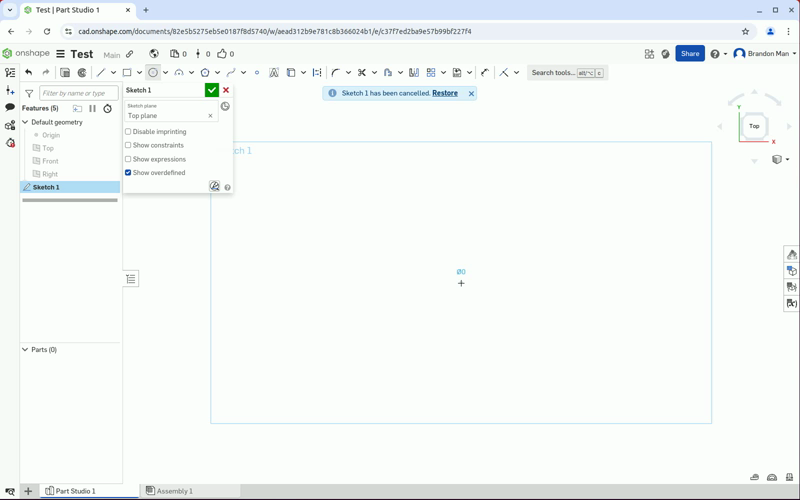
mouse_move(470, 282)
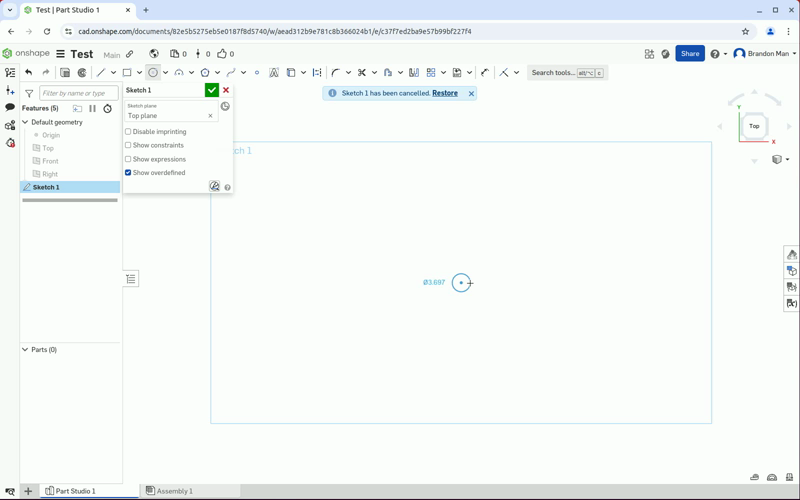
click(470, 282)
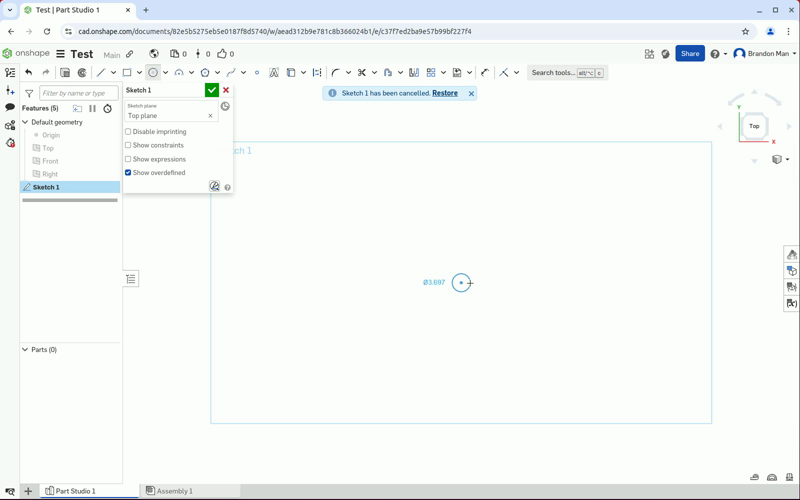
key(esc)
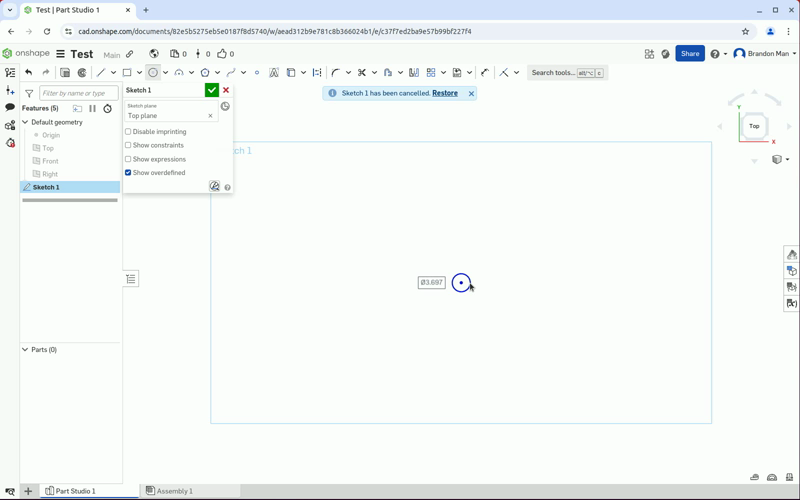
mouse_move(464, 286)
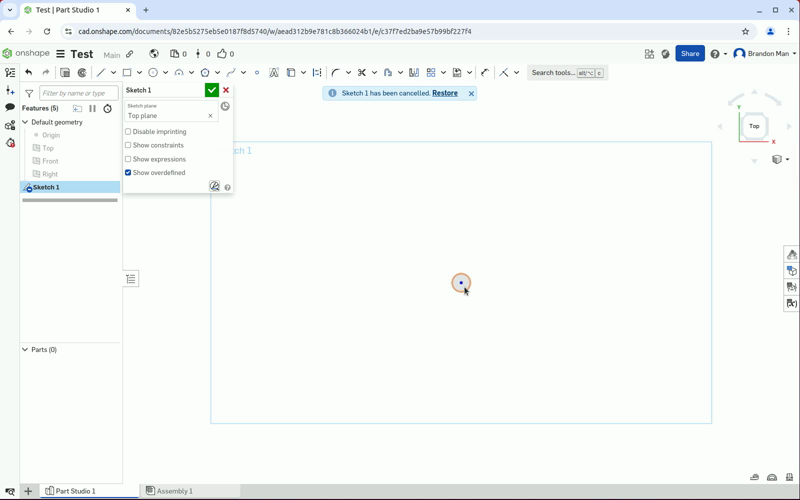
scroll(6)
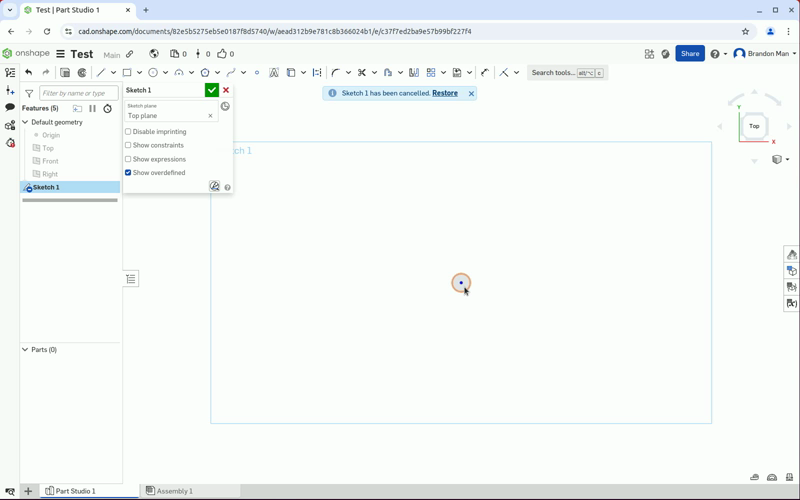
scroll(6)
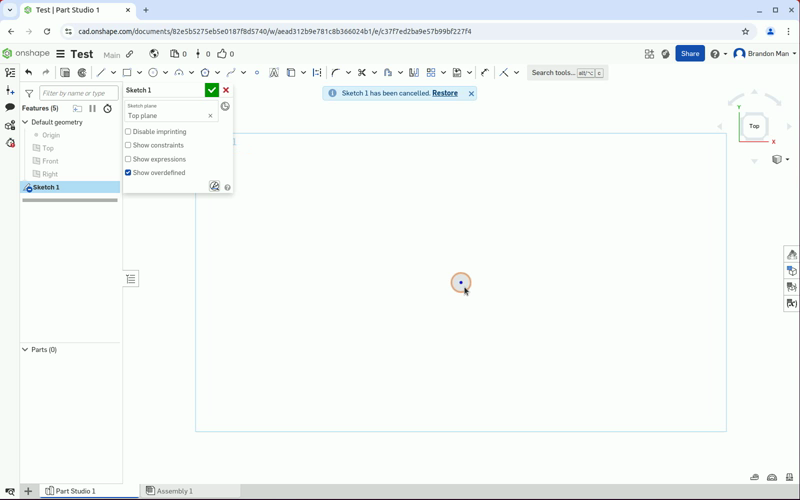
scroll(6)
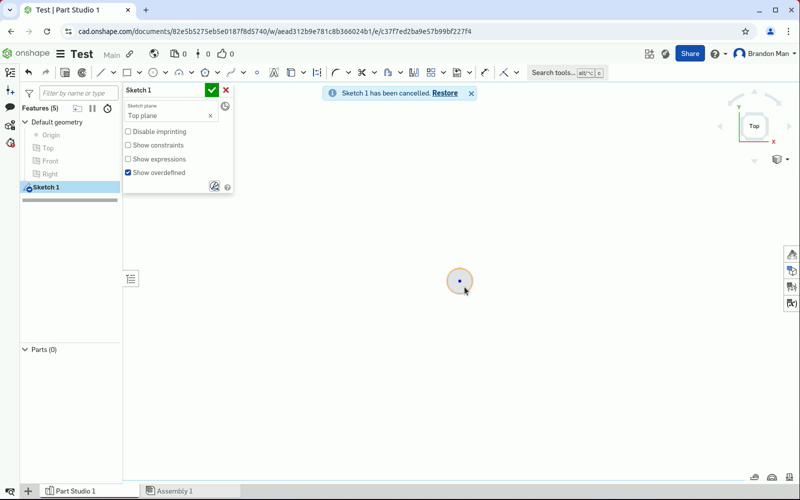
scroll(6)
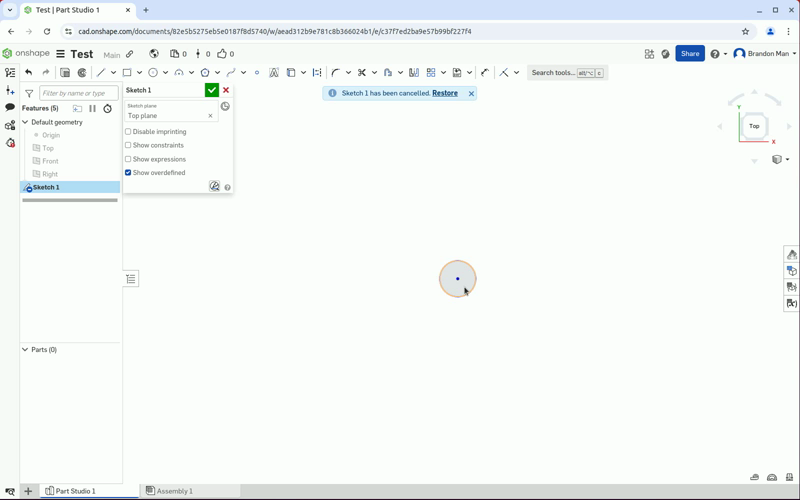
scroll(6)
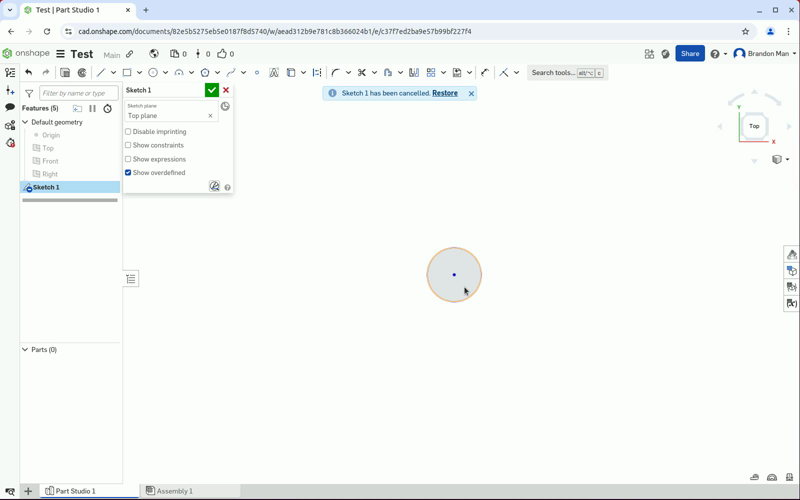
scroll(6)
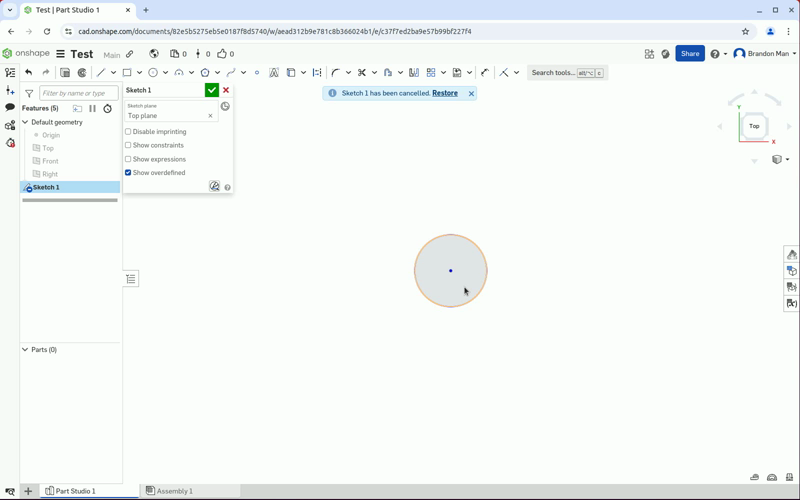
scroll(6)
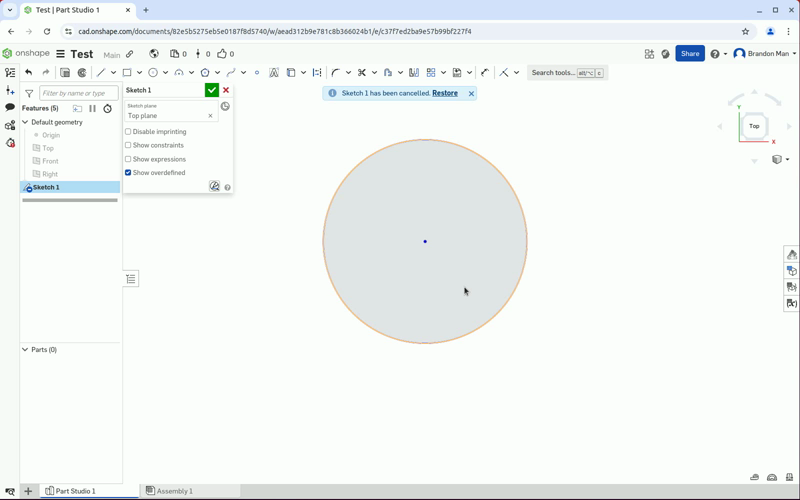
click(464, 286)
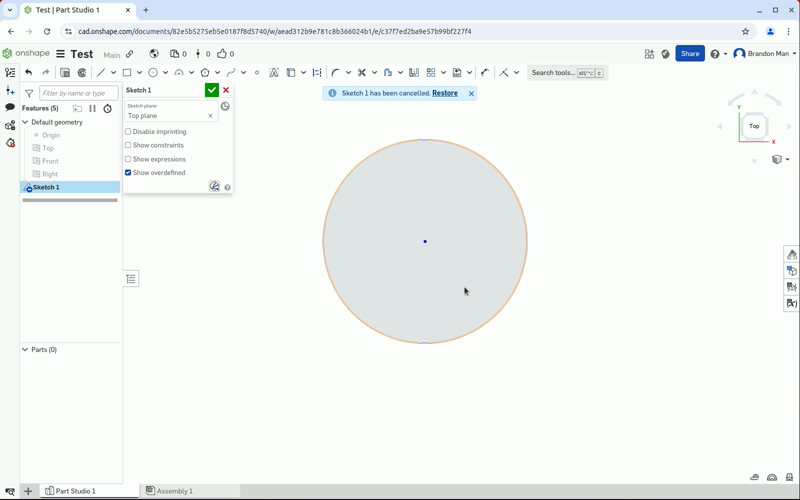
scroll(-6)
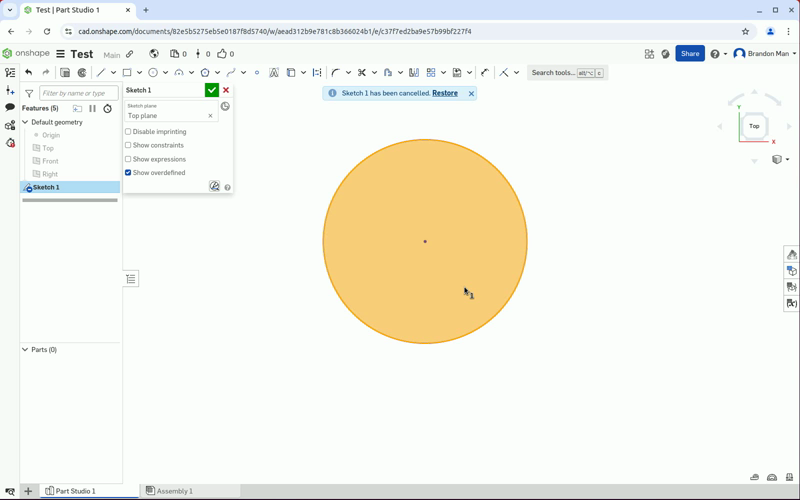
scroll(-6)
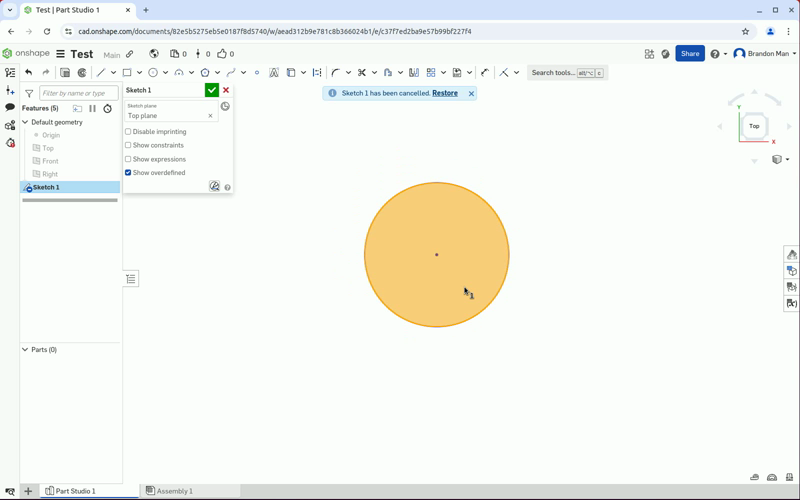
scroll(-6)
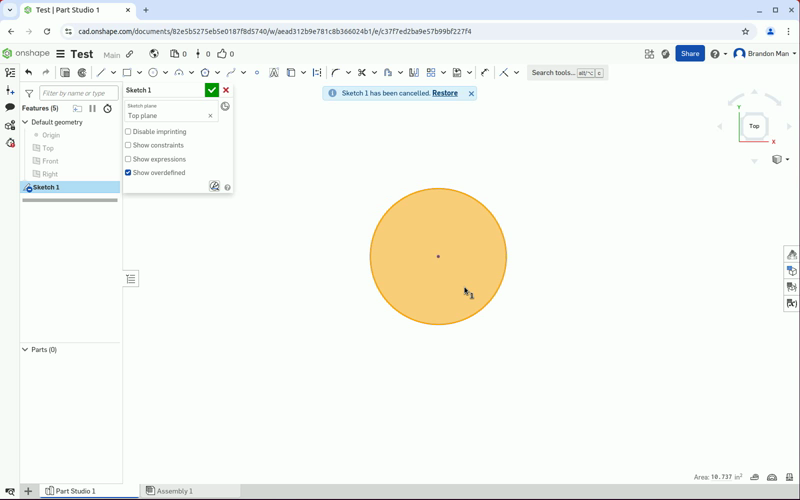
scroll(-6)
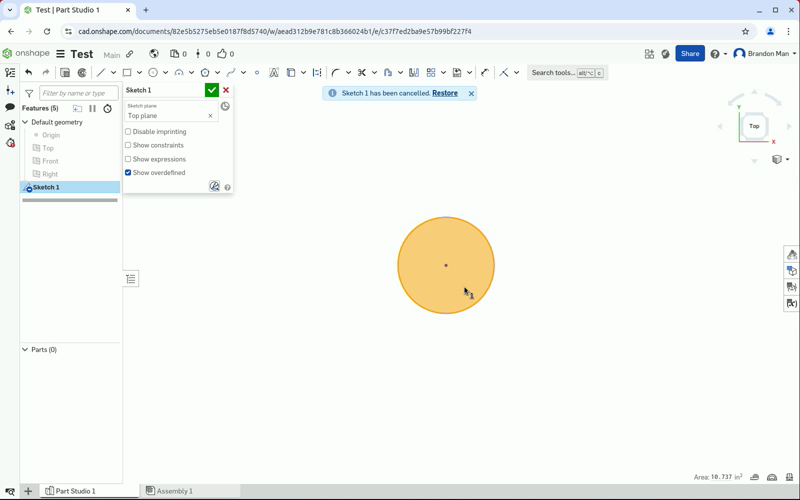
scroll(-6)
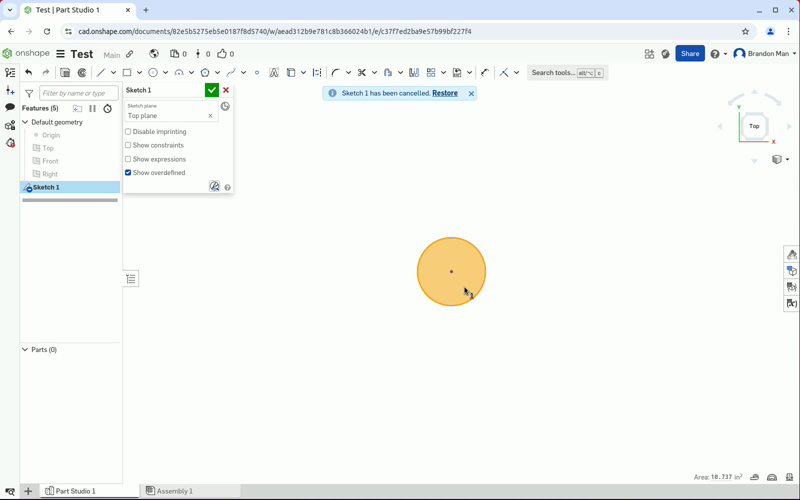
scroll(-6)
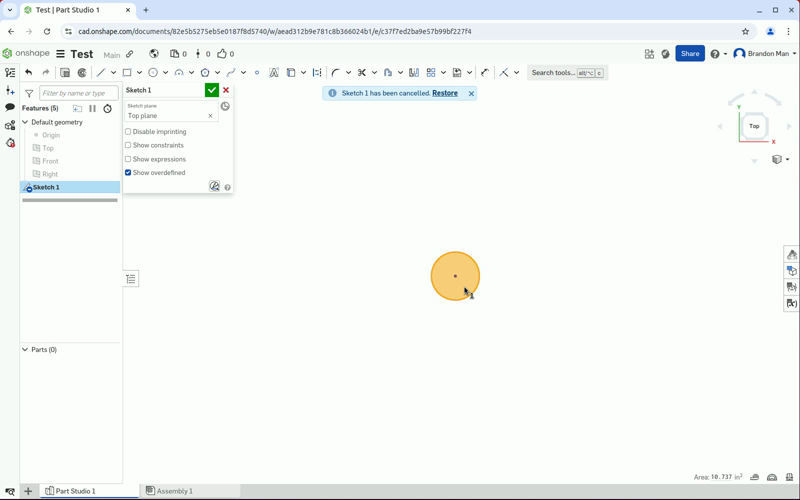
scroll(-6)
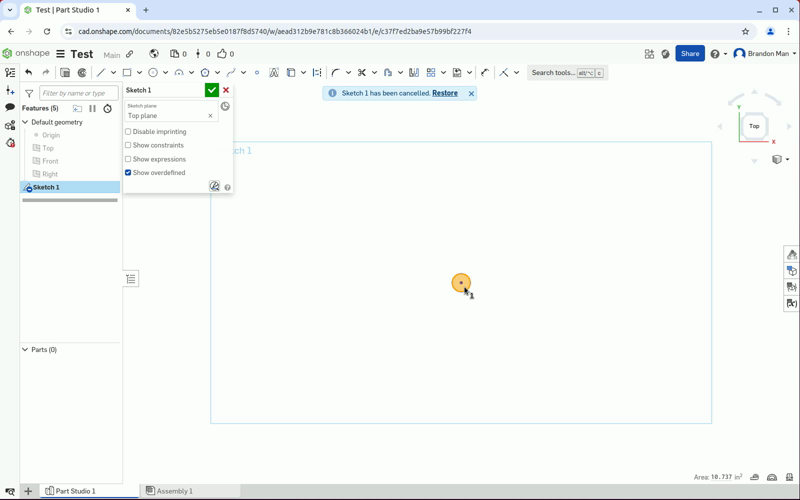
mouse_move(73, 352)
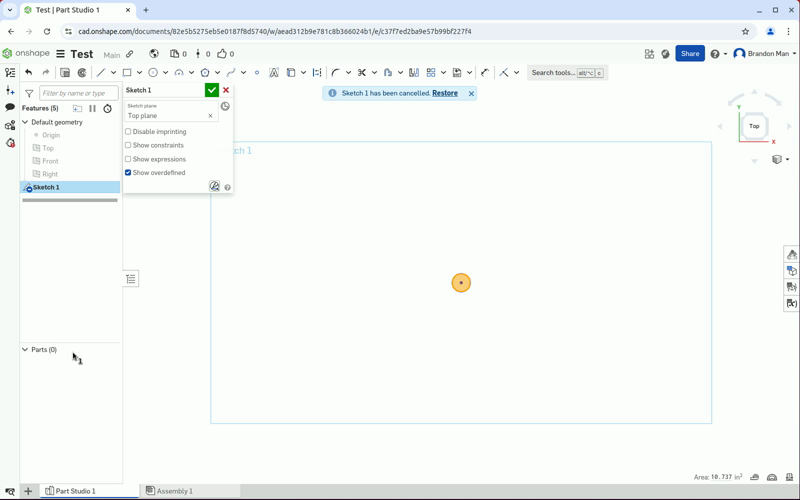
key(shift+y)
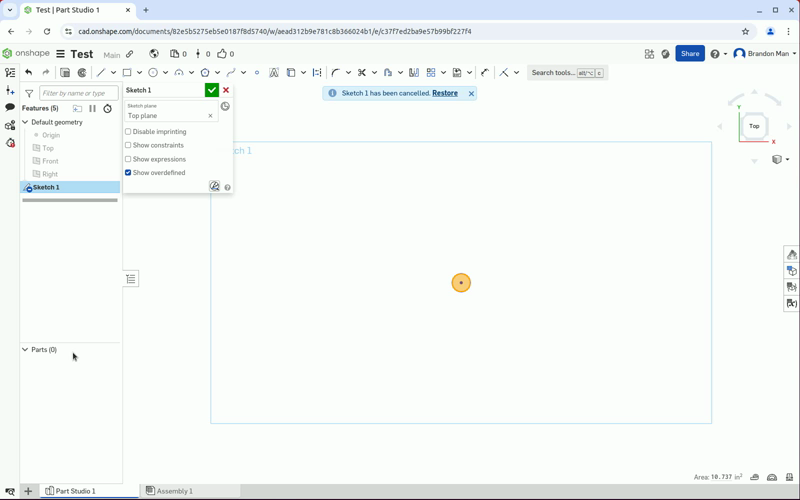
key(shift+e)
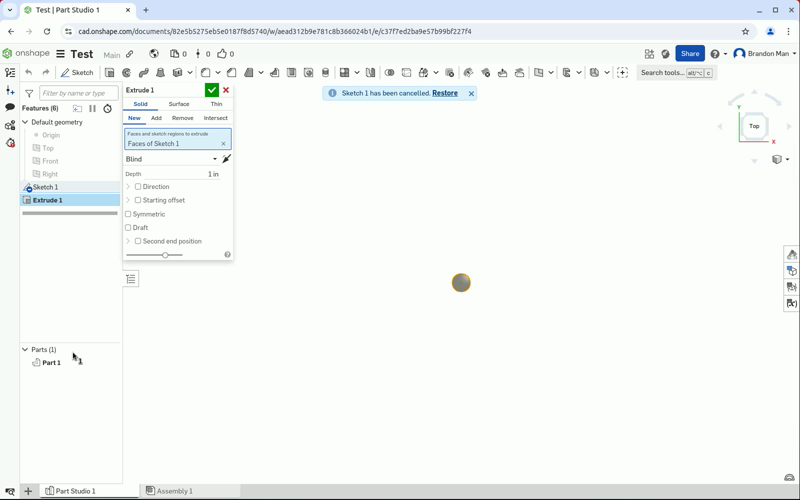
mouse_move(143, 106)
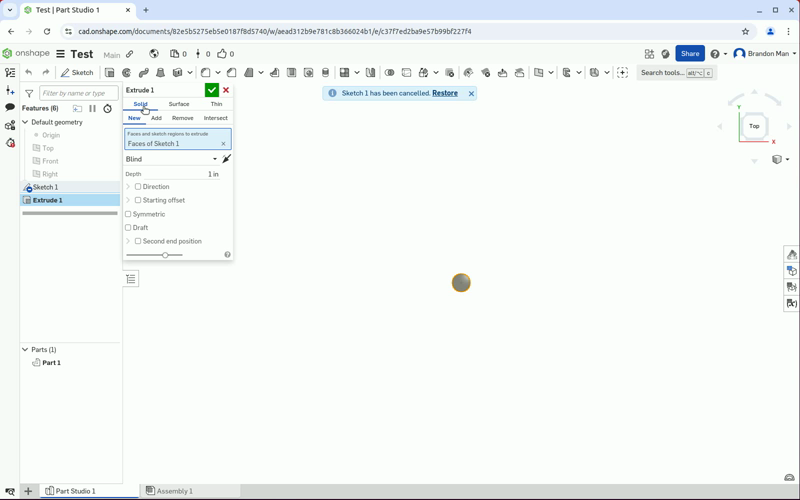
click(143, 106)
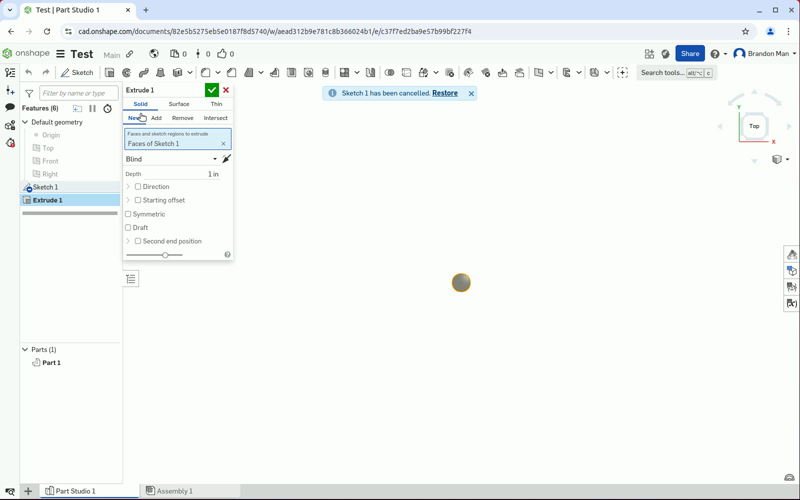
mouse_move(137, 120)
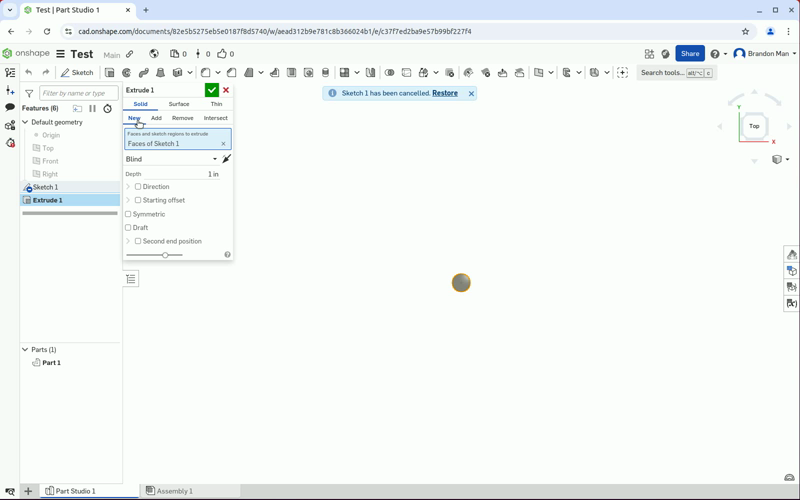
click(137, 120)
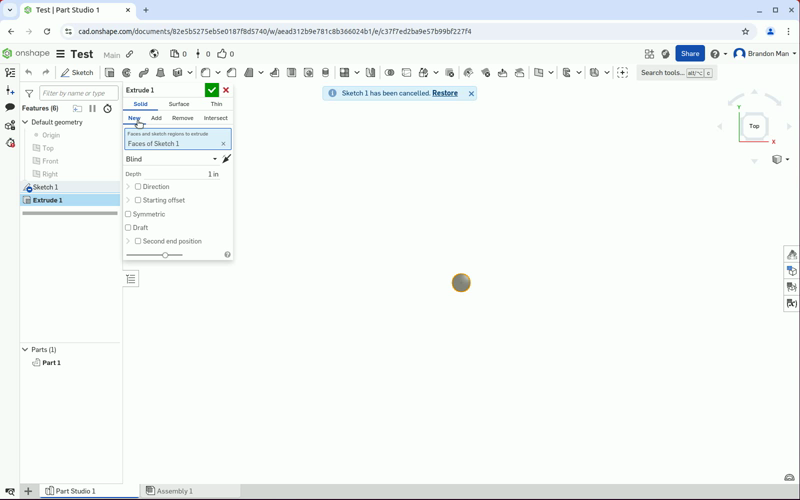
key(tab, 4)
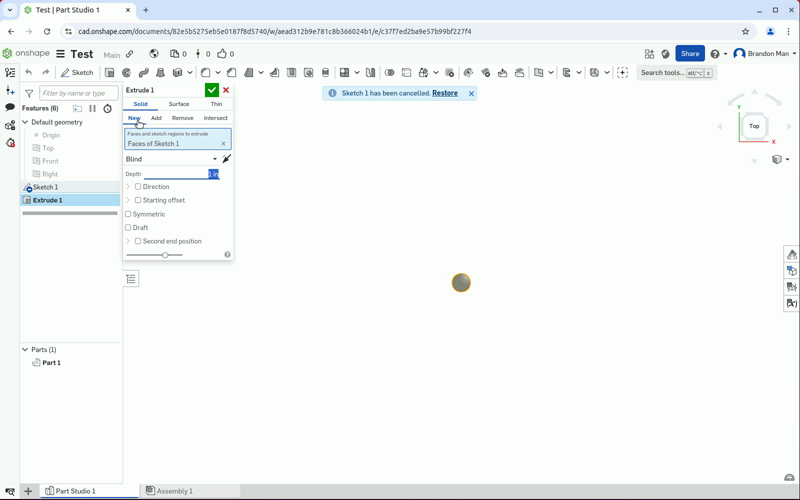
text(23.108)
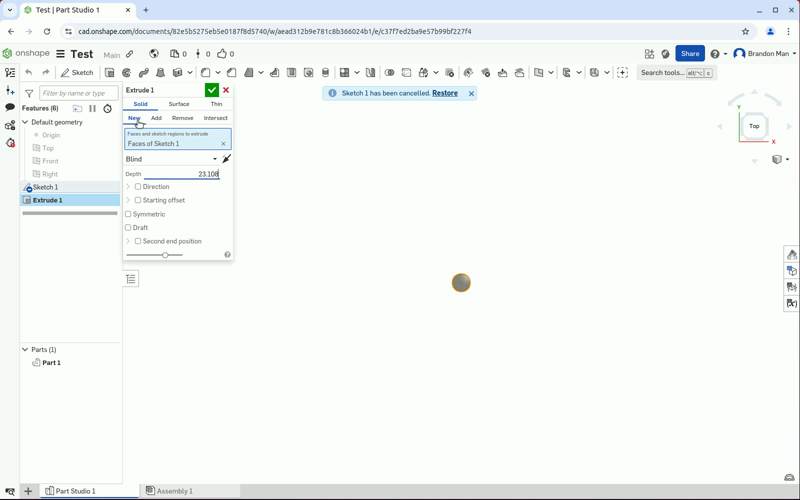
key(enter)
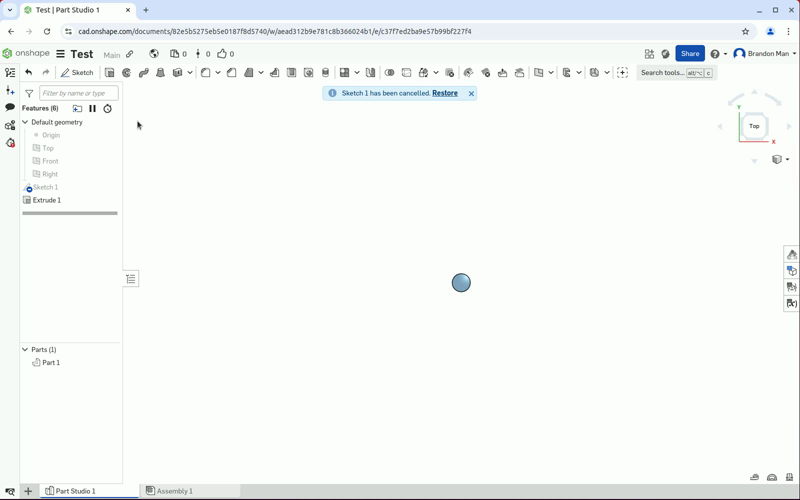
key(shift+h)
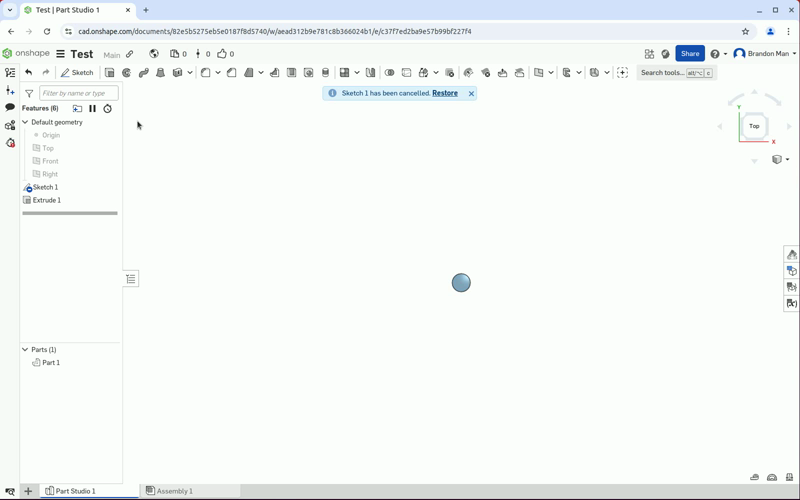
key(shift+h)
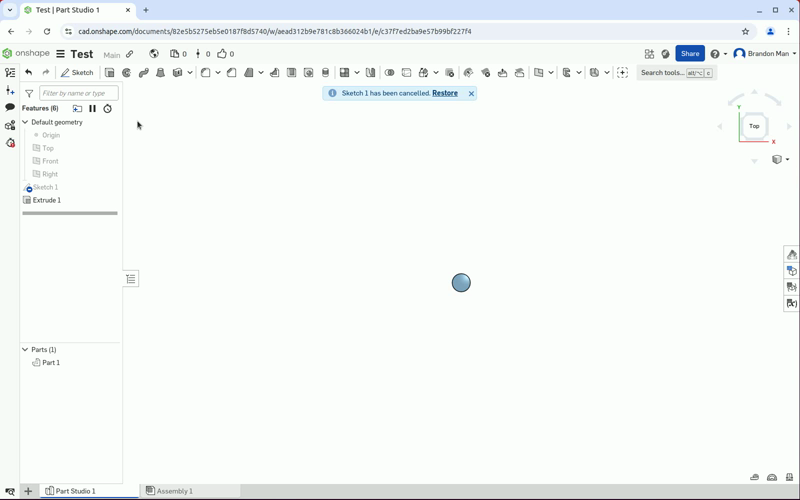
mouse_move(73, 189)
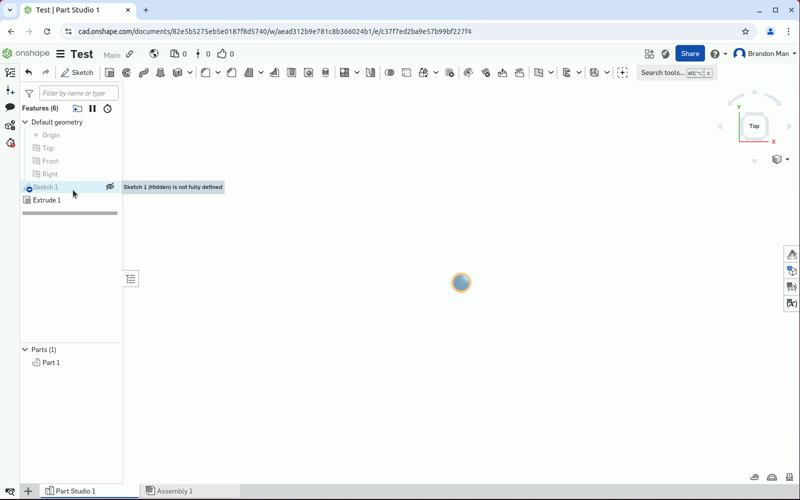
click(73, 189)
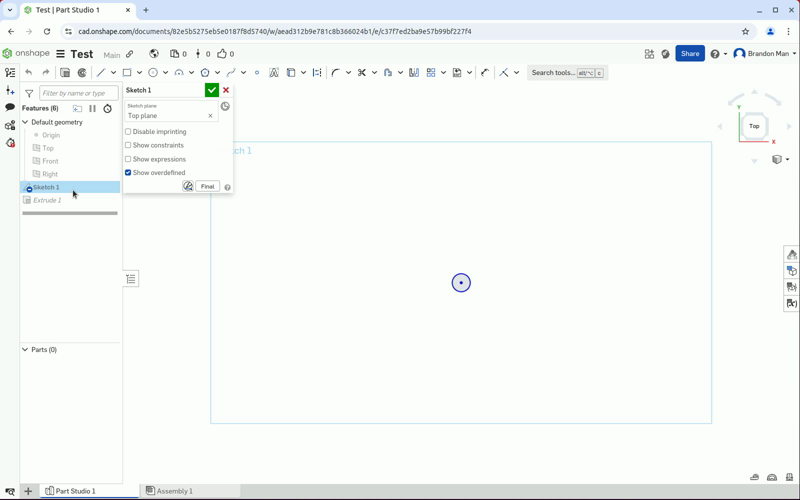
mouse_move(229, 92)
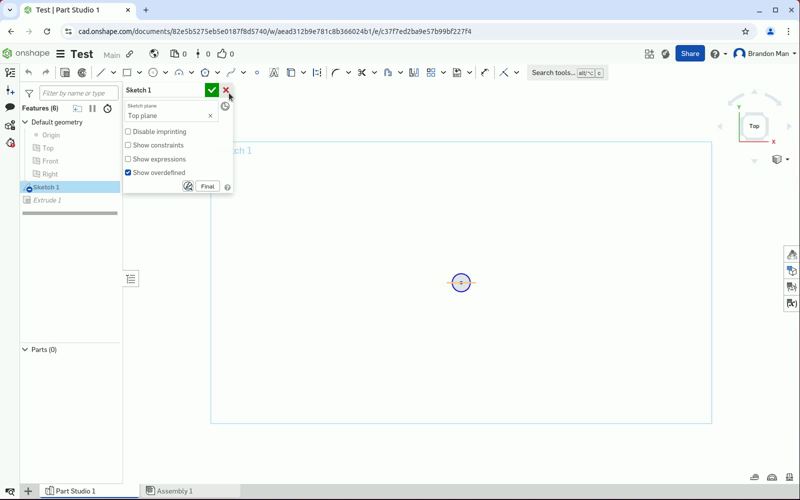
click(229, 92)
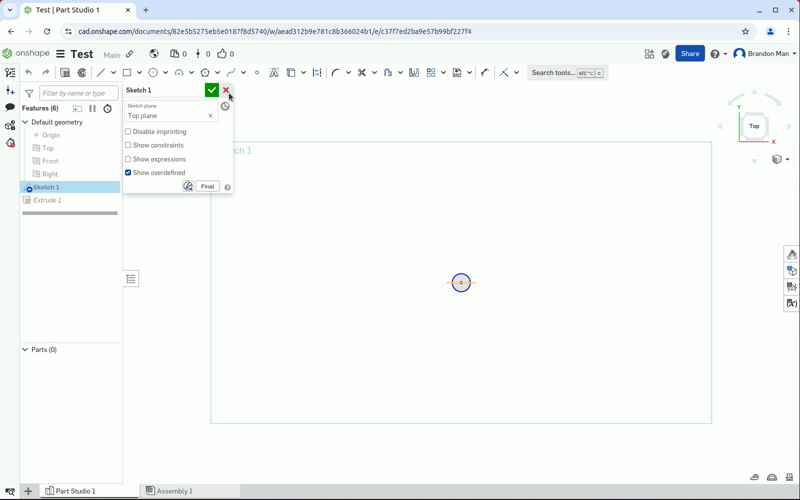
key(shift+s)
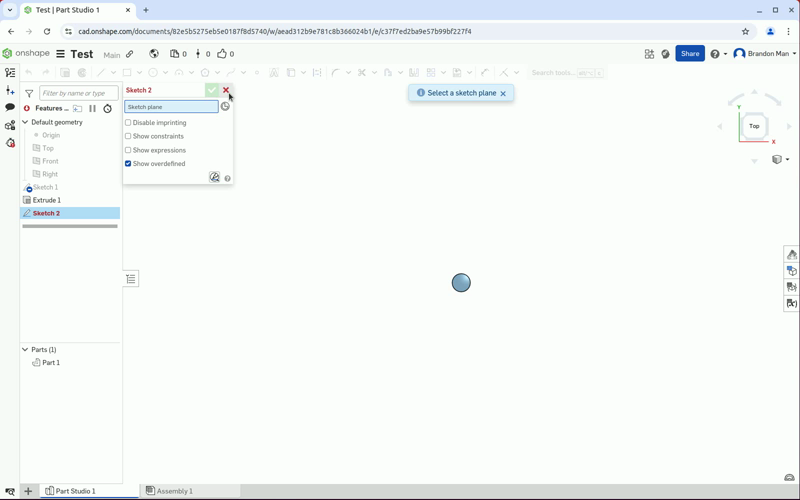
mouse_move(73, 150)
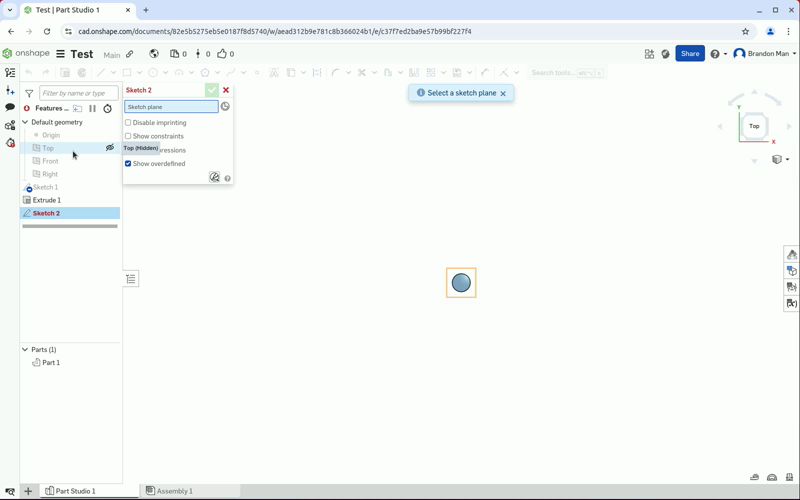
click(73, 150)
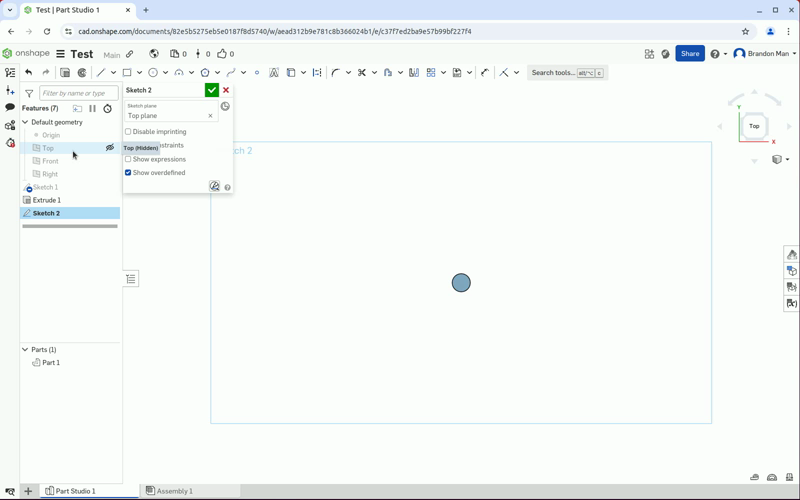
mouse_move(73, 352)
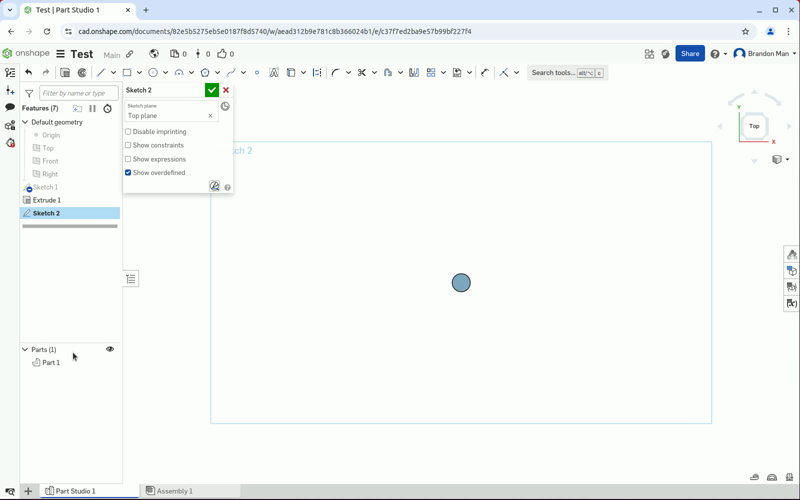
key(y)
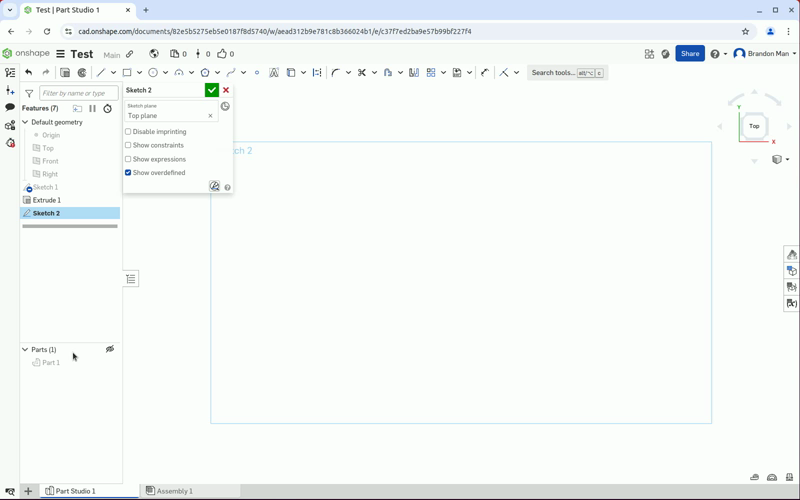
key(c)
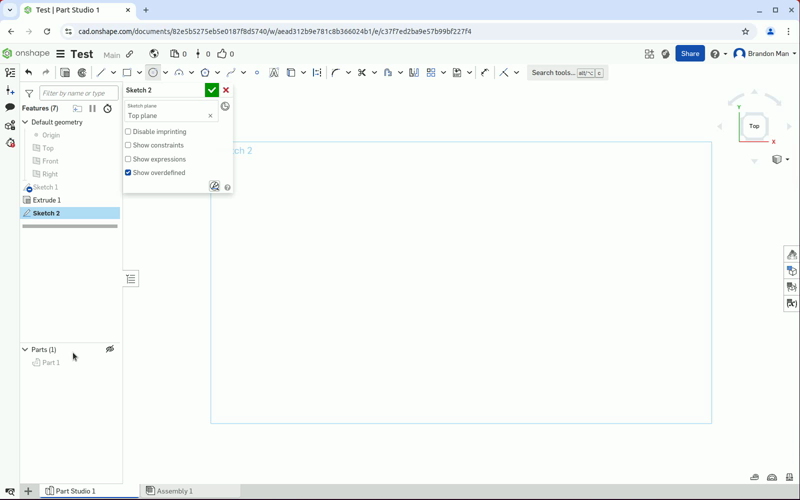
key_down(shift)
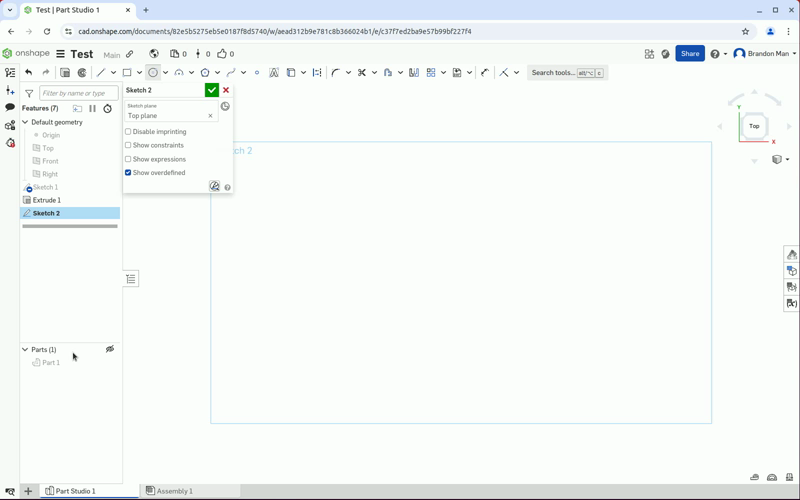
mouse_move(461, 282)
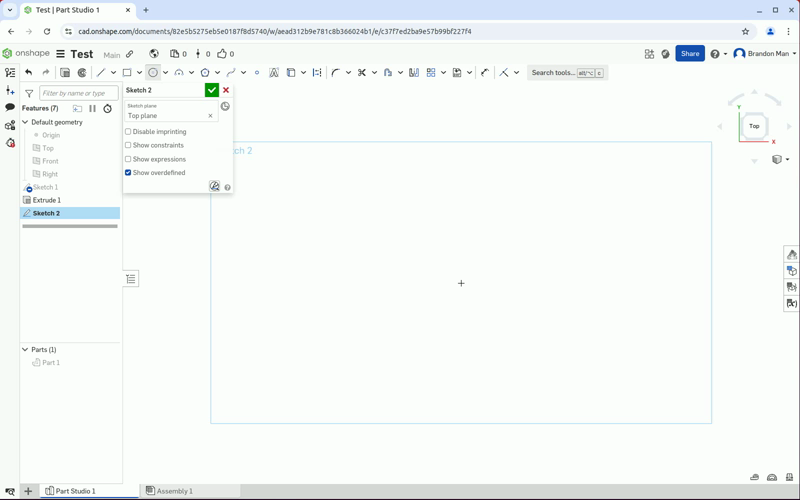
click(461, 282)
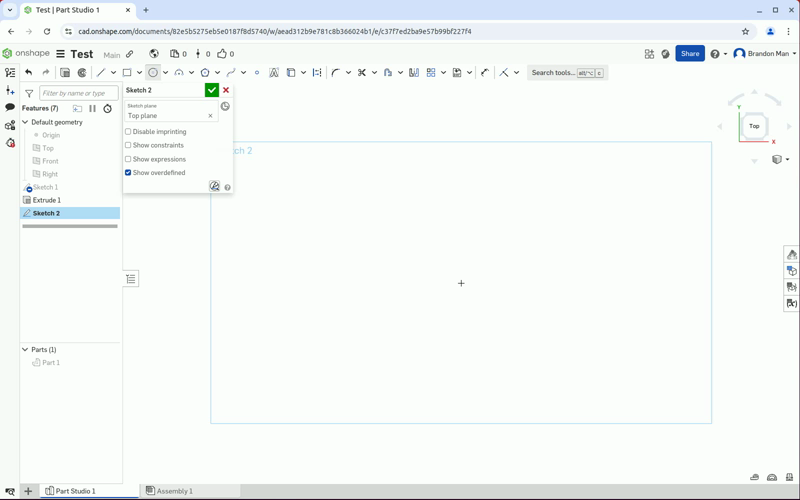
key_up(shift)
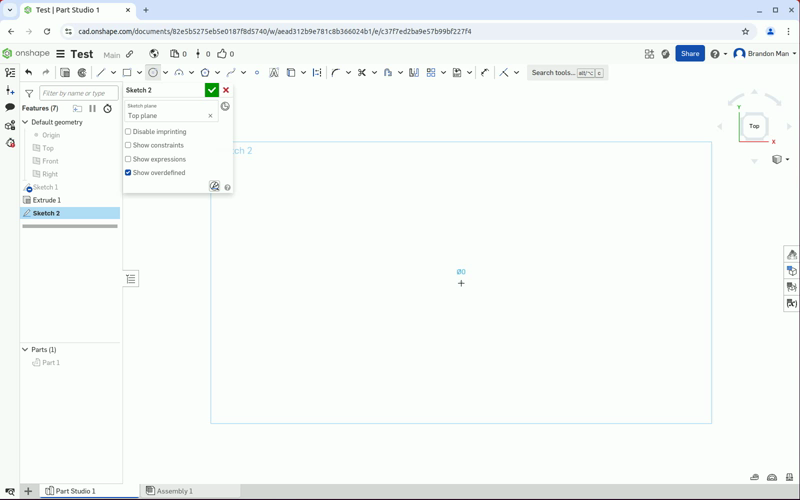
mouse_move(470, 282)
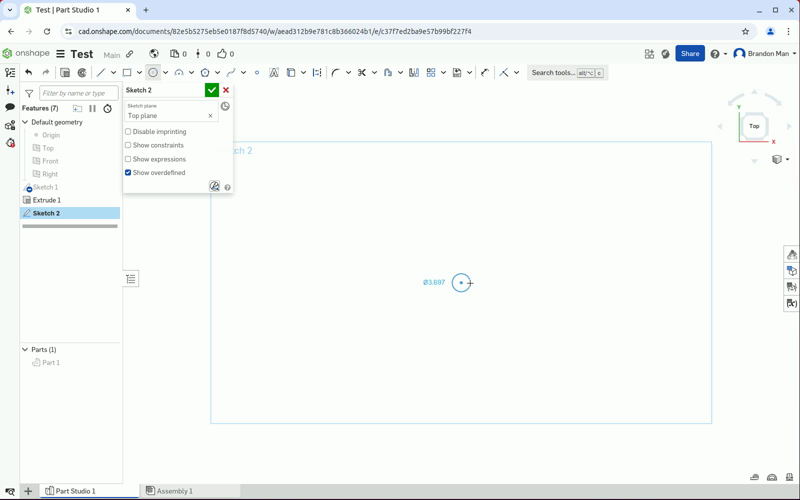
click(470, 282)
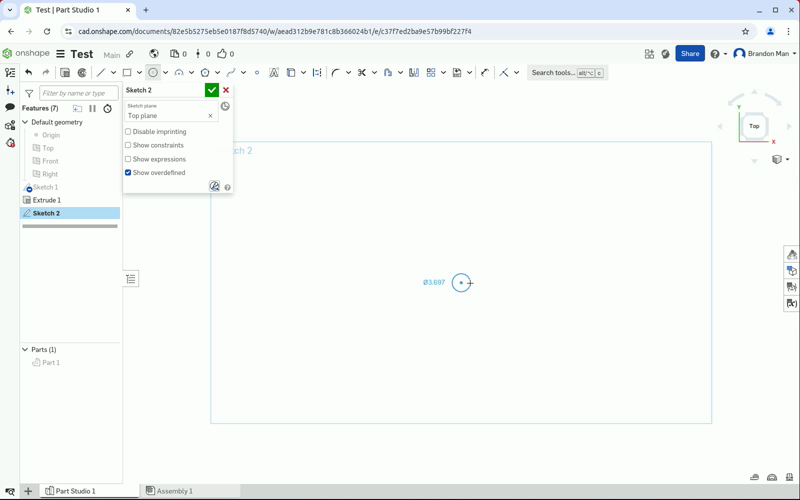
key(esc)
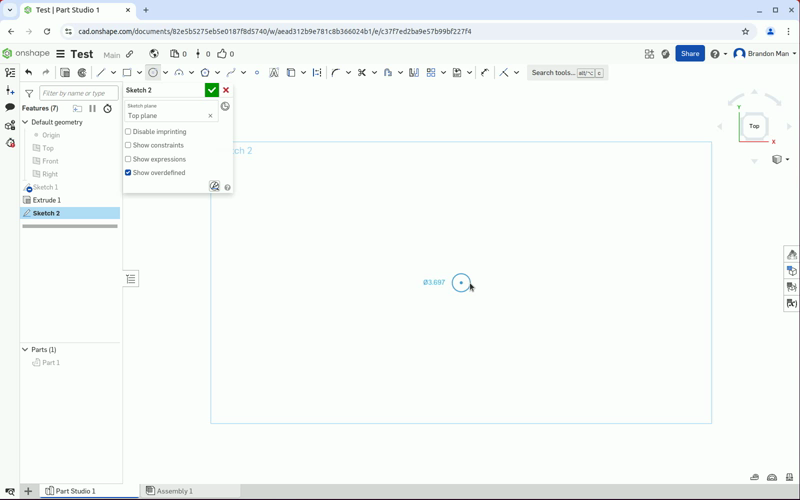
mouse_move(463, 286)
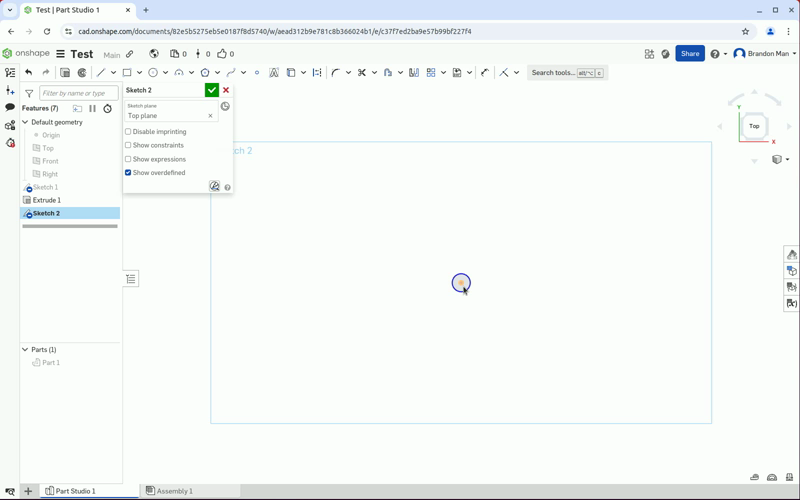
scroll(6)
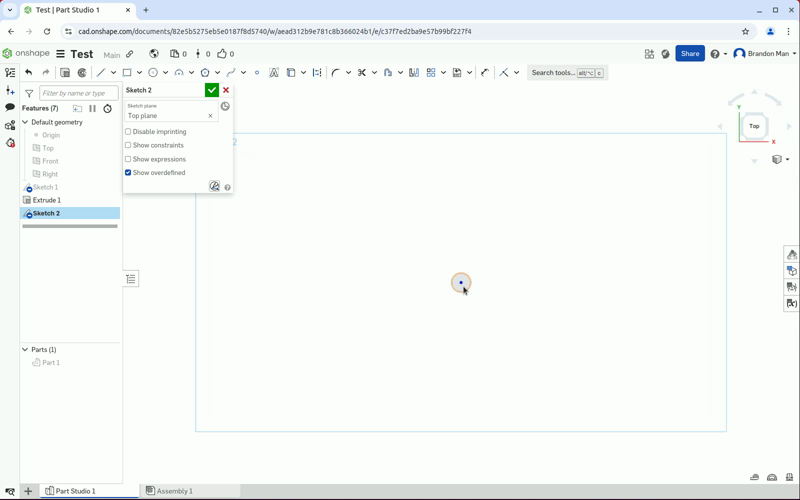
scroll(6)
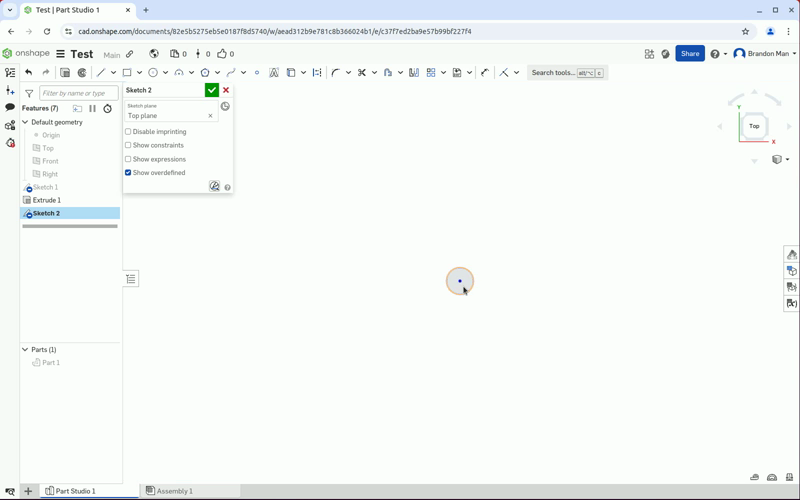
scroll(6)
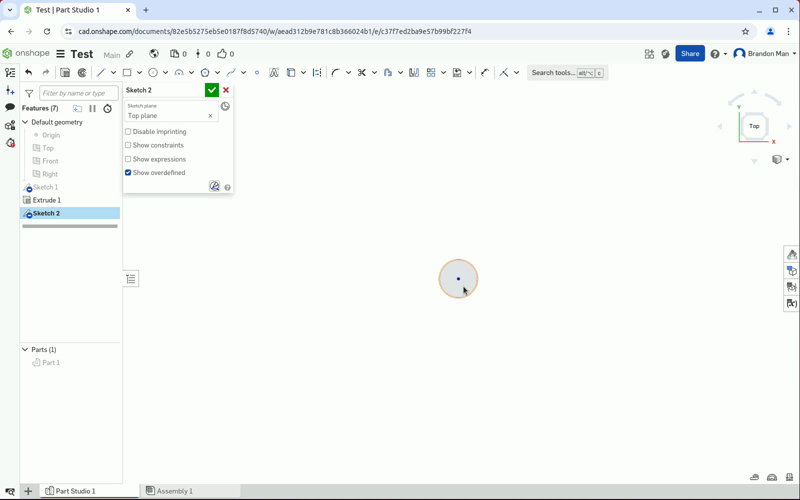
scroll(6)
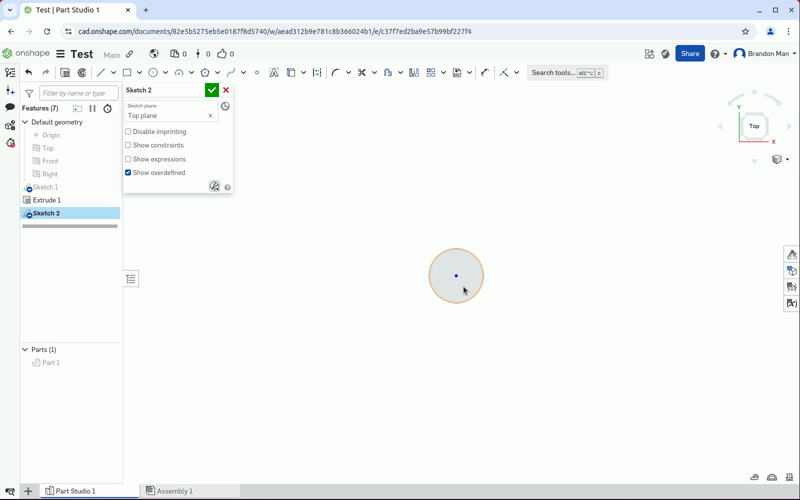
scroll(6)
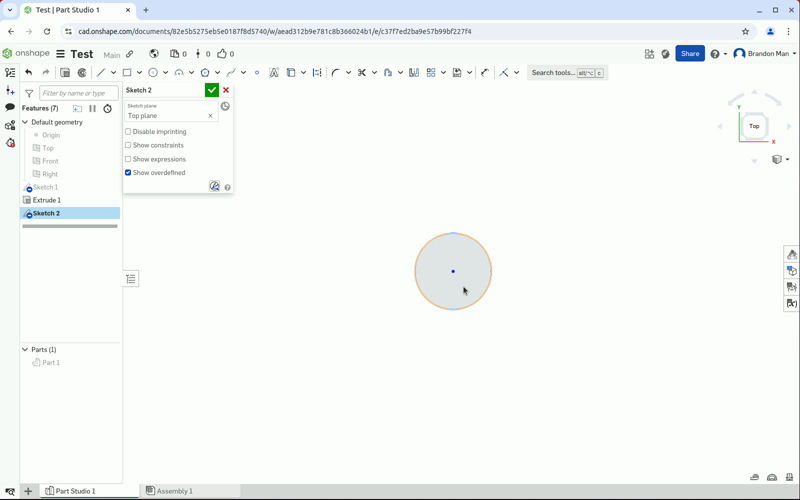
scroll(6)
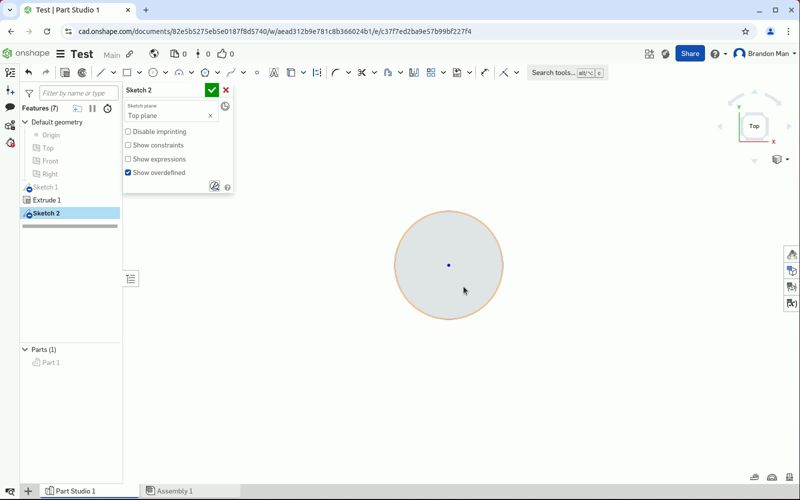
scroll(6)
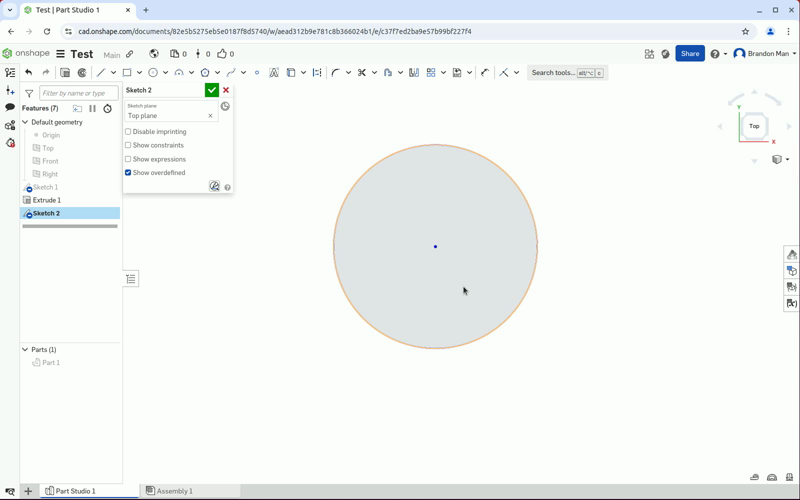
click(463, 286)
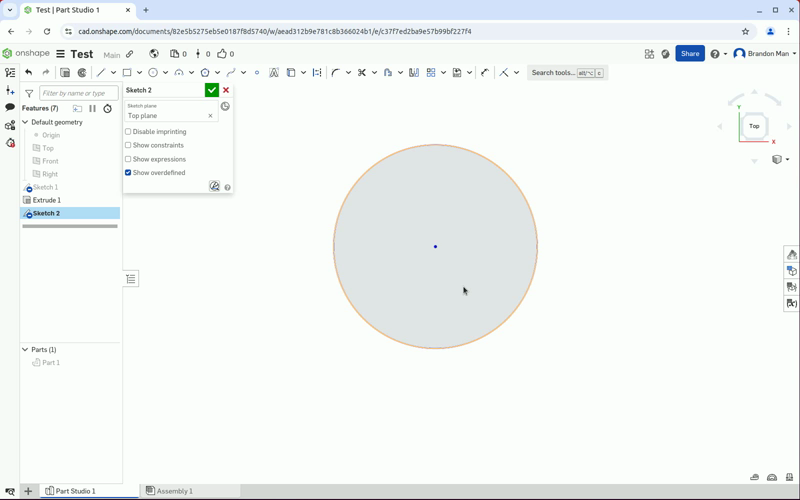
scroll(-6)
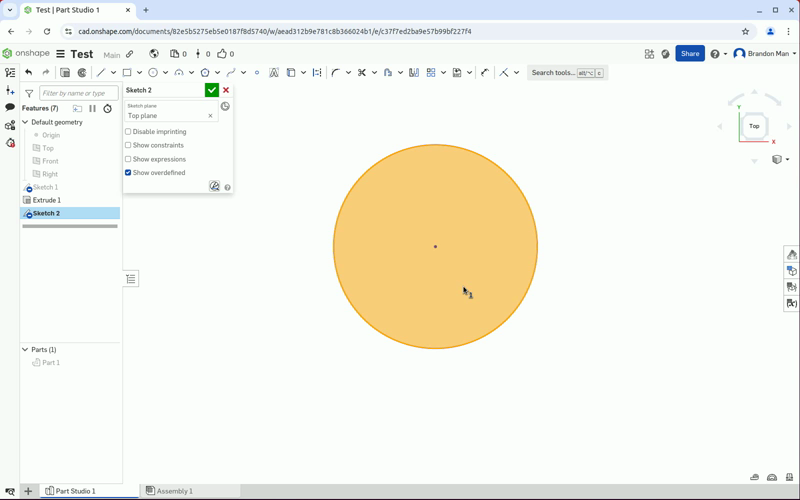
scroll(-6)
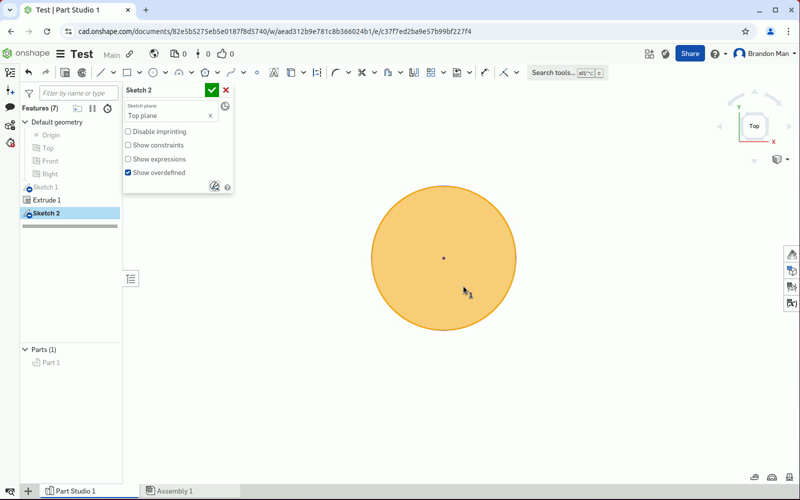
scroll(-6)
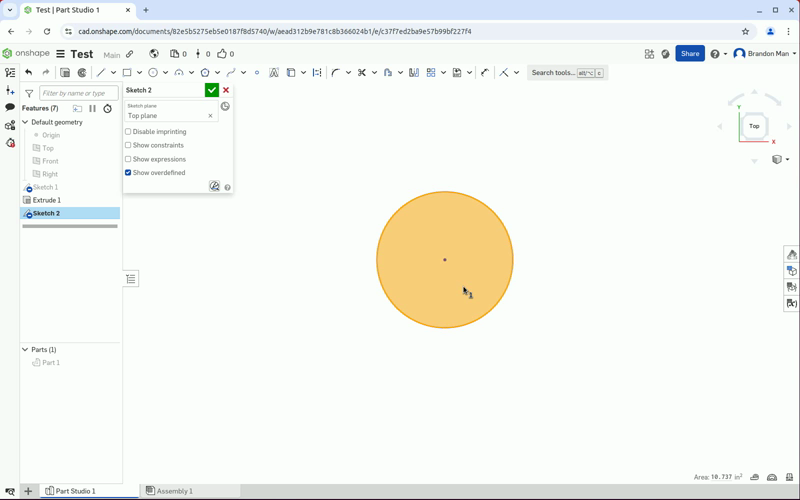
scroll(-6)
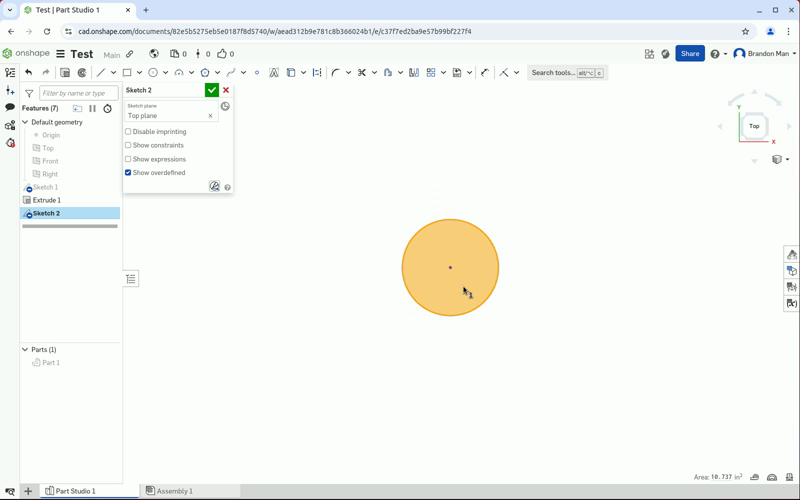
scroll(-6)
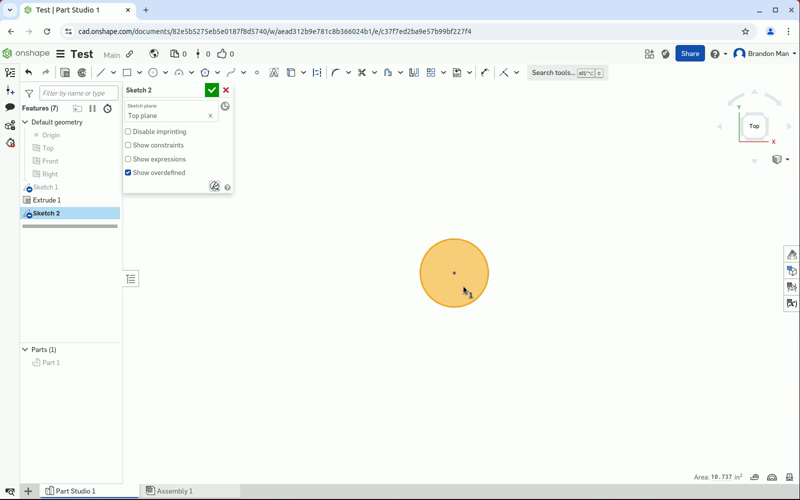
scroll(-6)
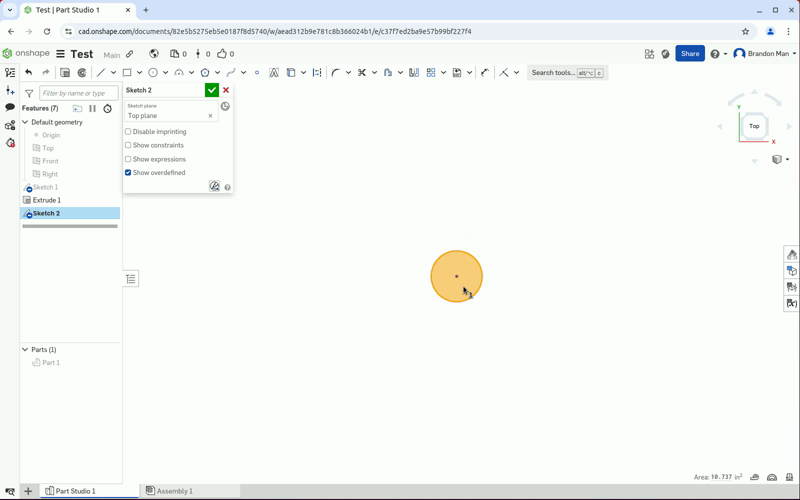
scroll(-6)
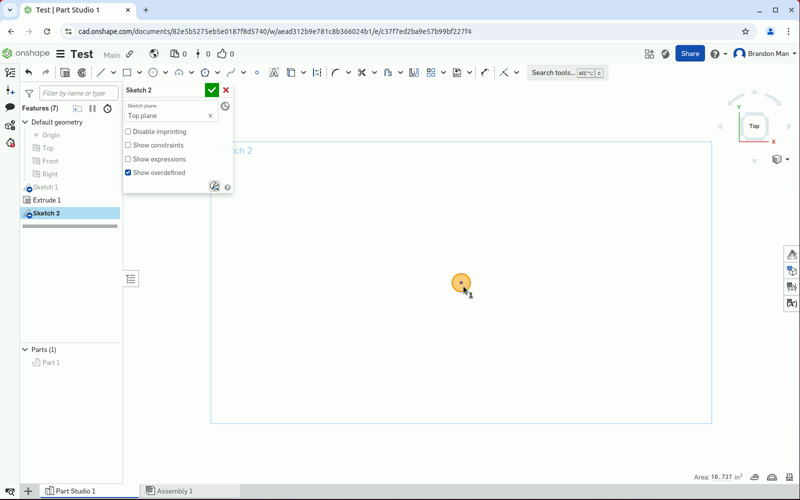
mouse_move(73, 352)
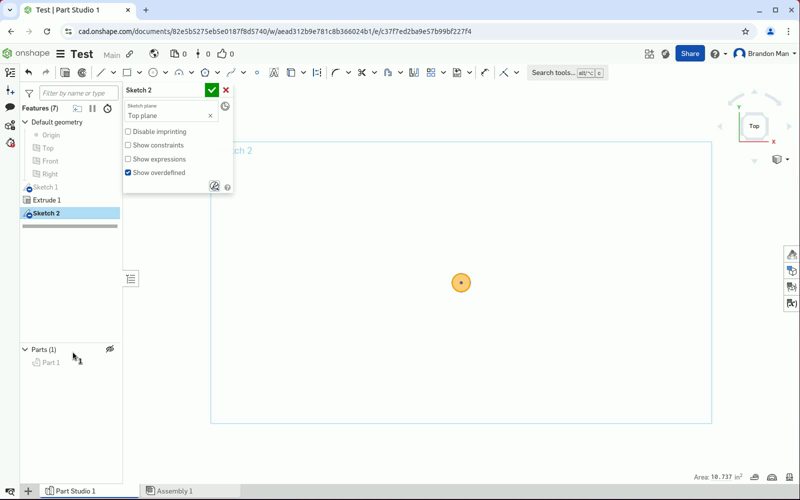
key(shift+y)
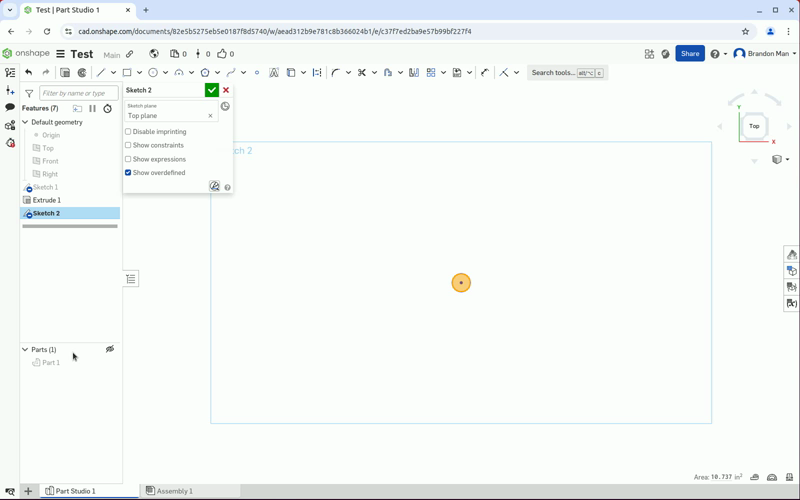
key(shift+e)
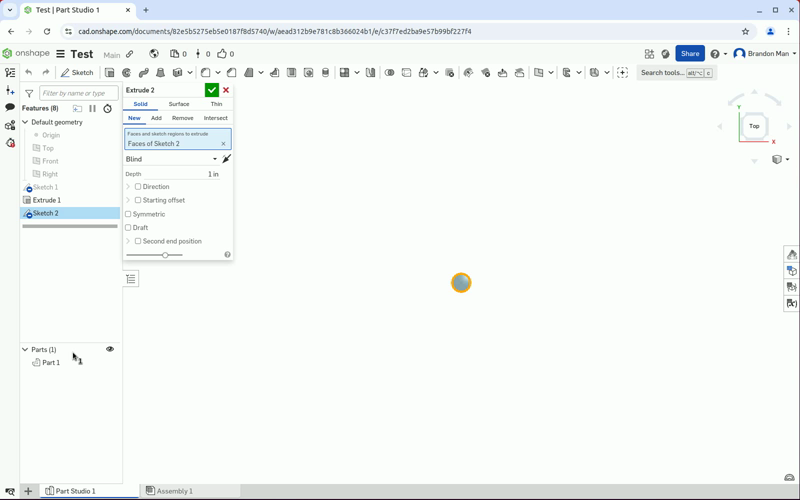
mouse_move(143, 106)
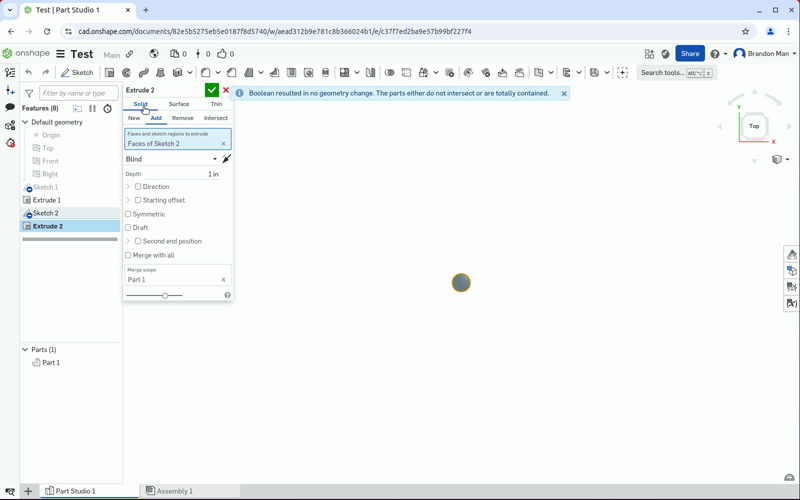
click(143, 106)
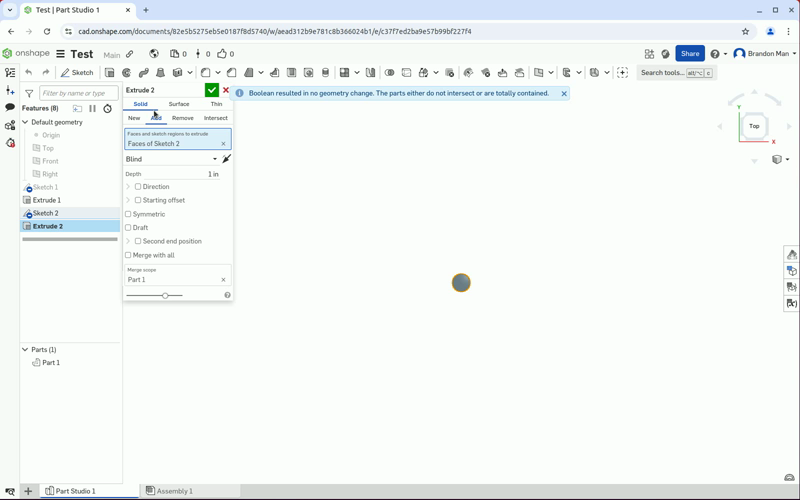
mouse_move(186, 120)
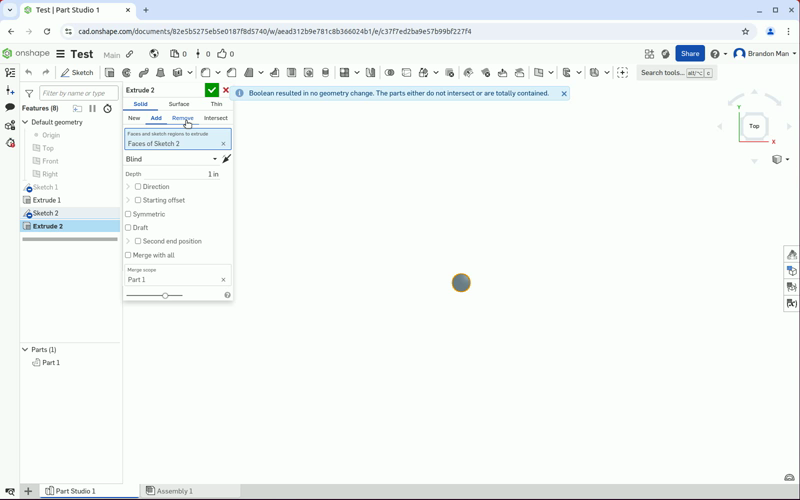
click(186, 120)
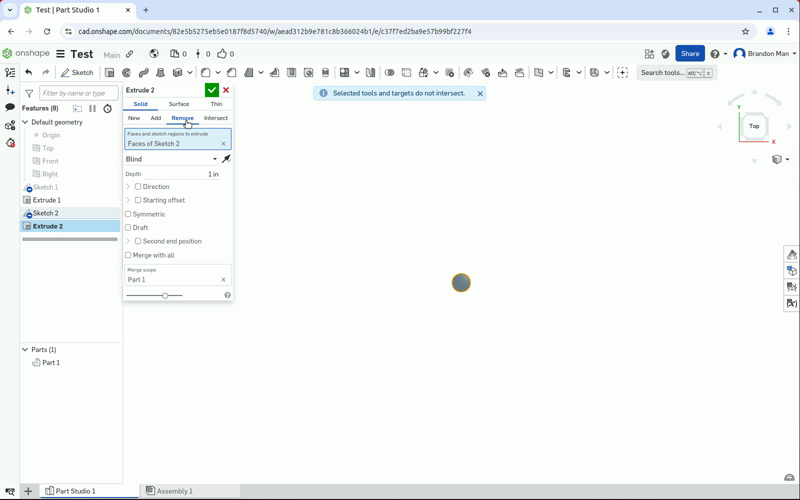
key(tab, 4)
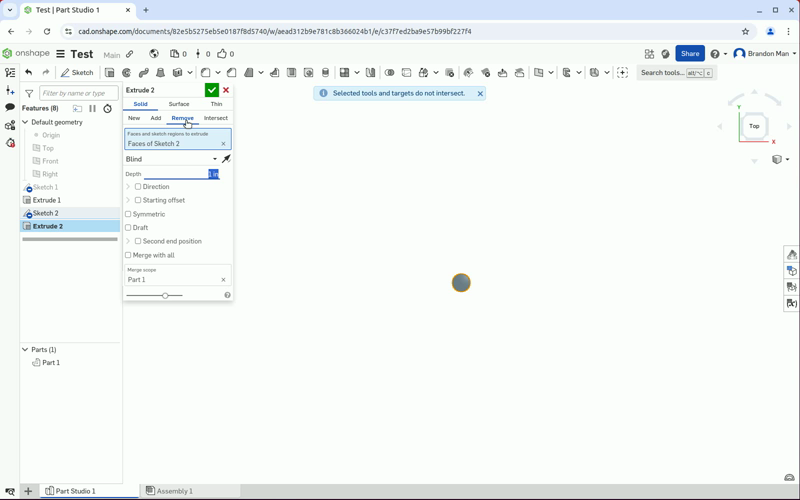
text(-23.108)
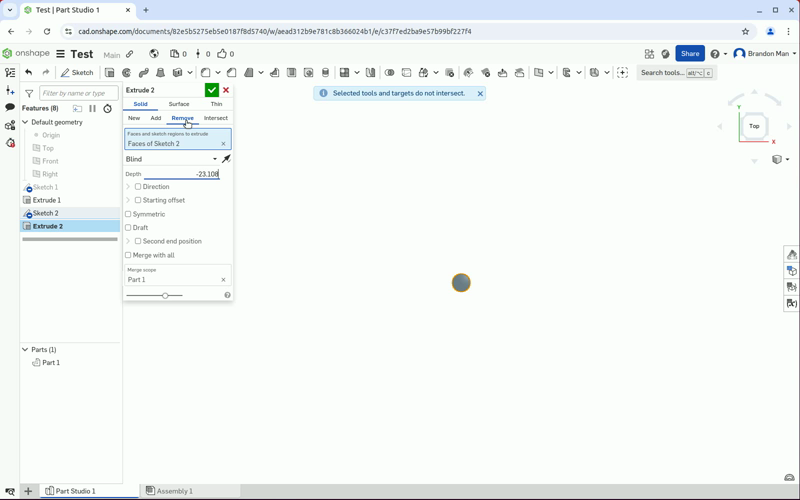
key(tab, 6)
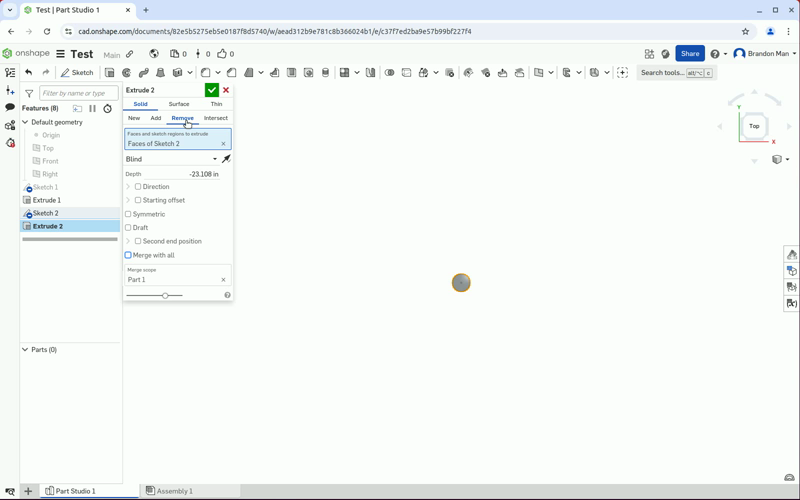
key(space)
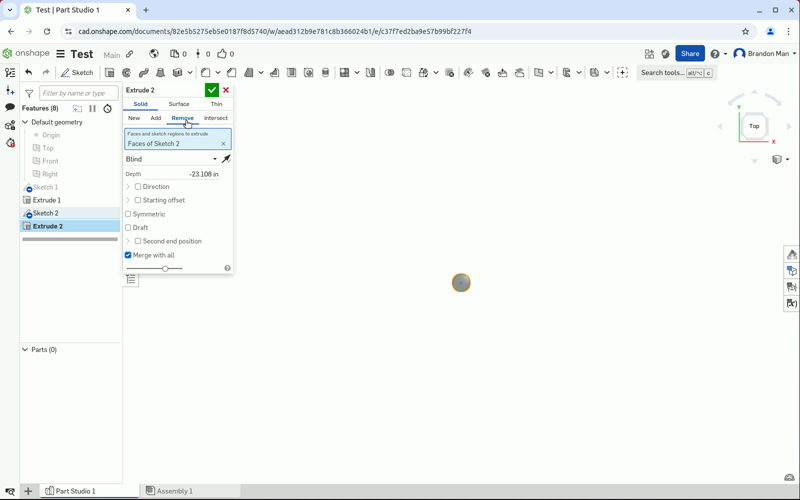
key(enter)
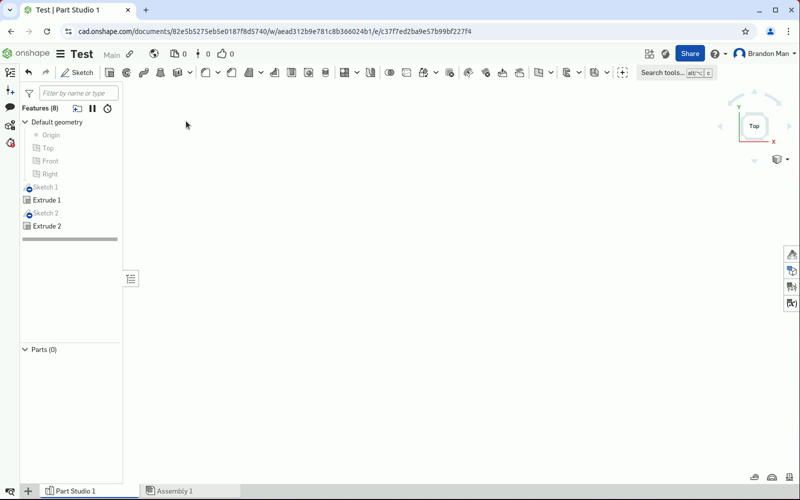
key(shift+h)
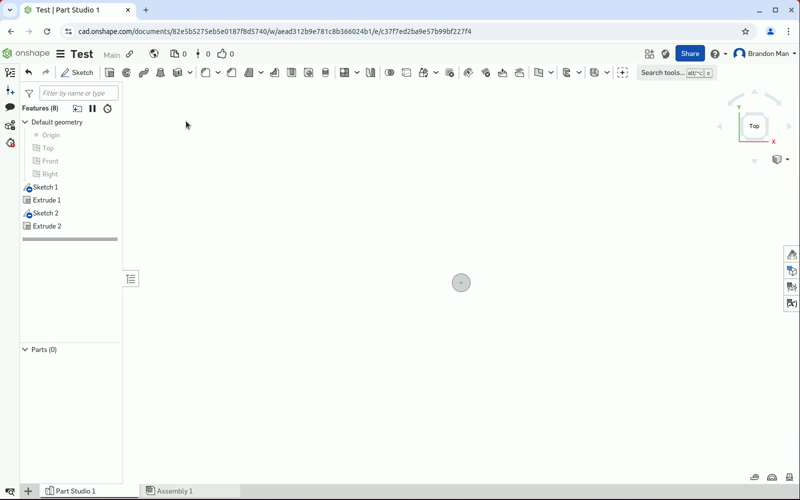
key(shift+h)
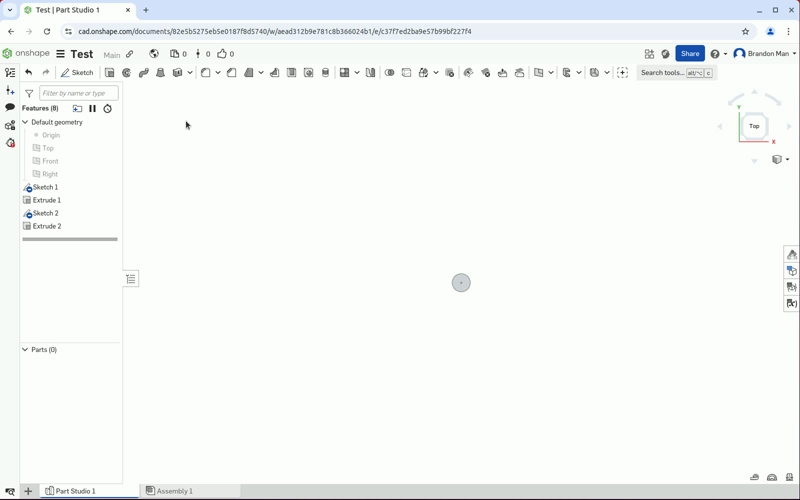
key(shift+7)
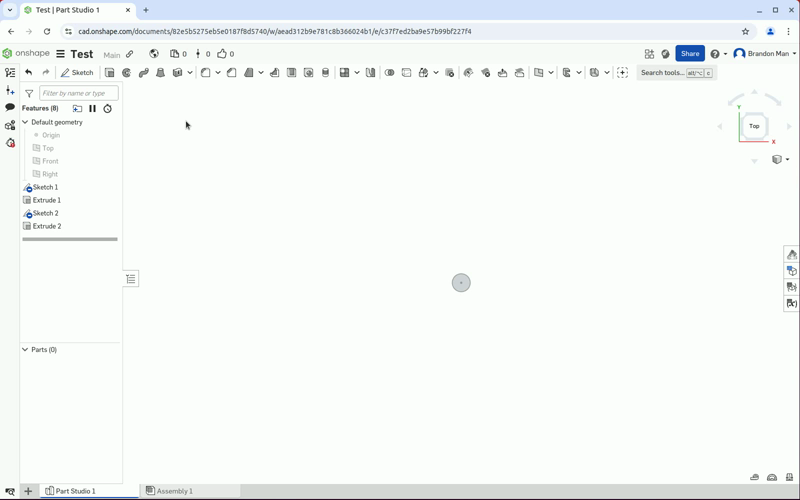
key(up, 3)
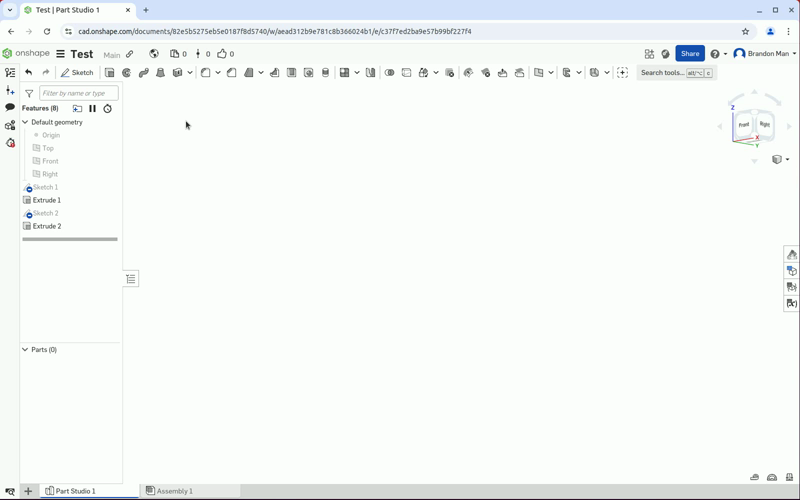
key(left, 3)
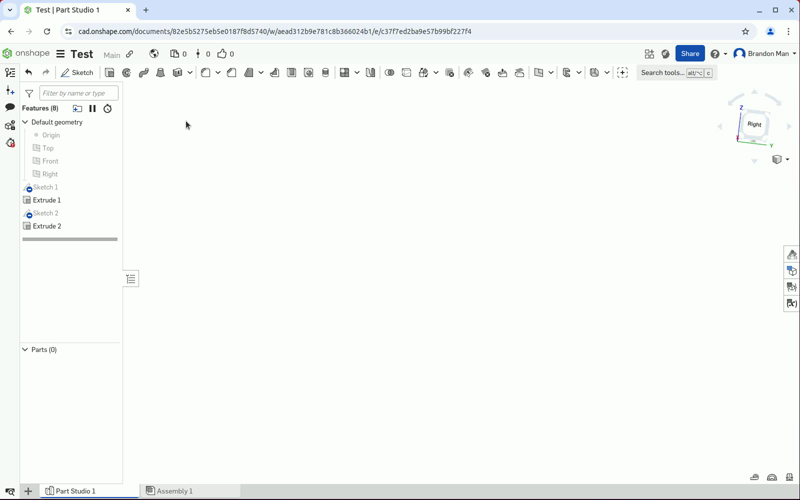
key(right, 3)
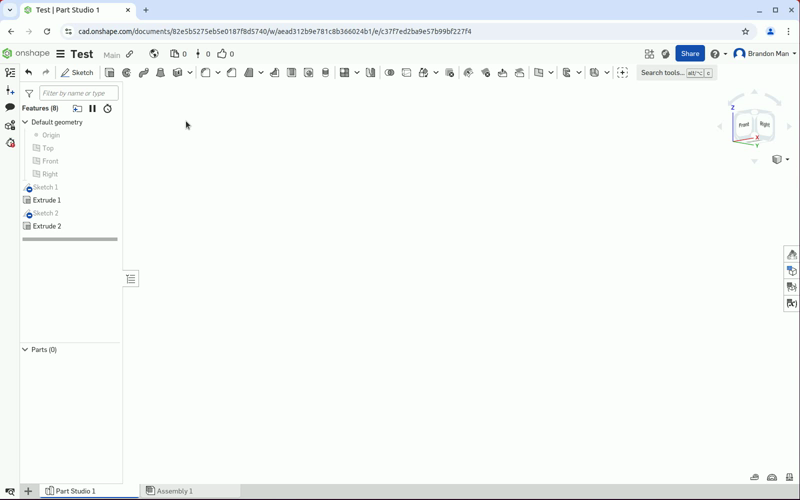
key(down, 3)
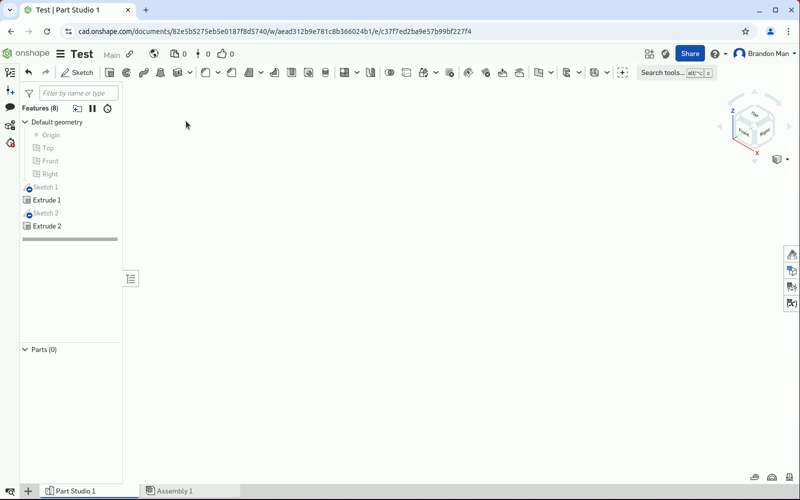
mouse_move(73, 189)
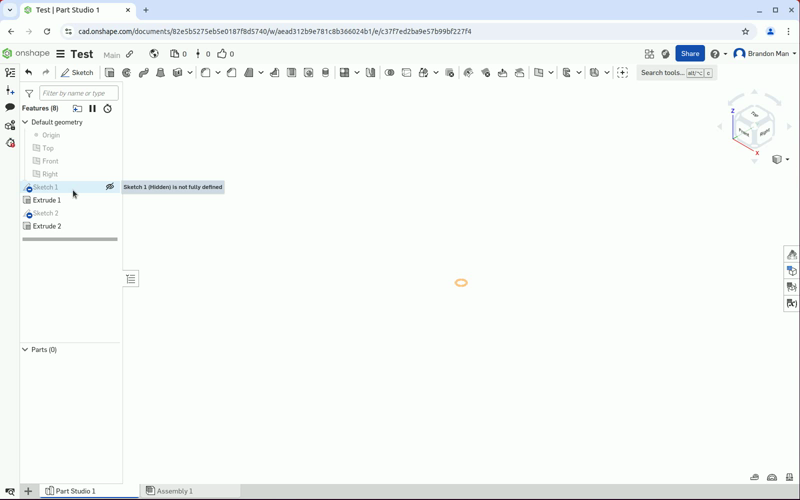
click(73, 189)